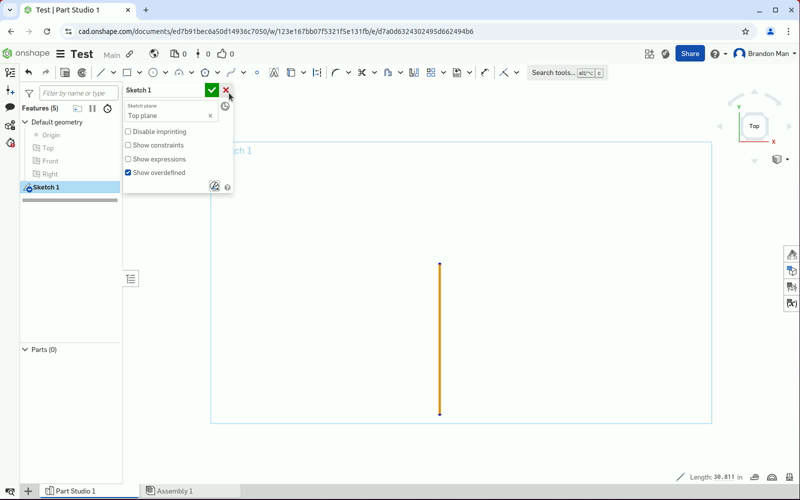
key(shift+h)
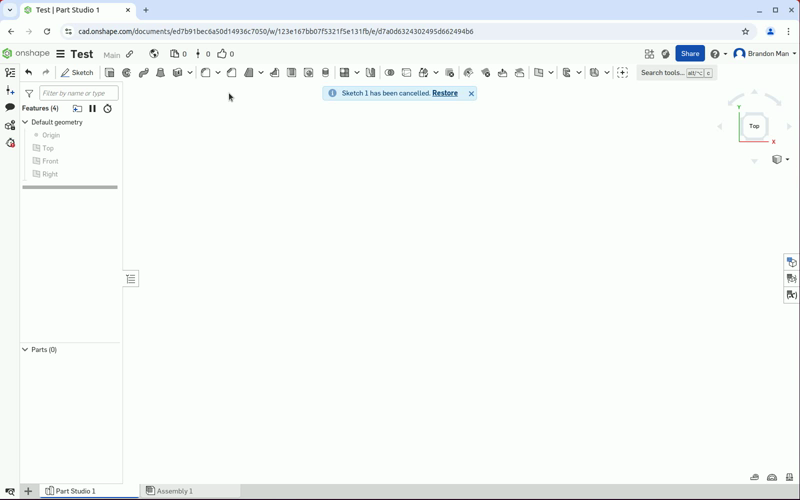
mouse_move(73, 352)
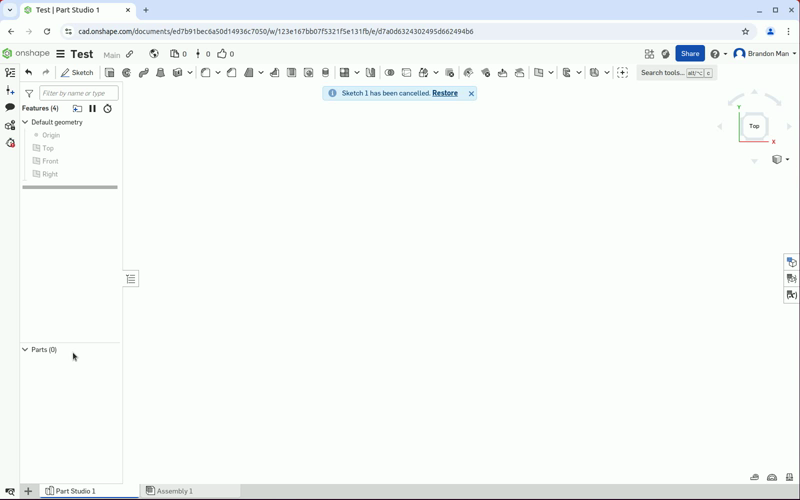
key(y)
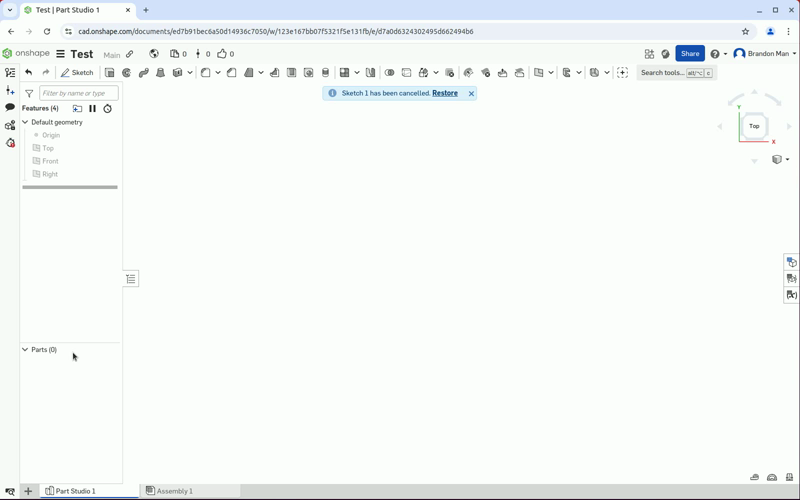
key(shift+p)
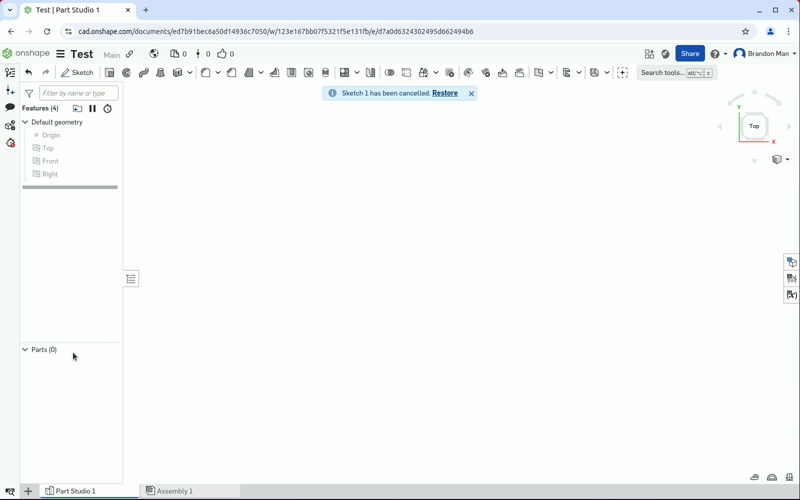
key(space)
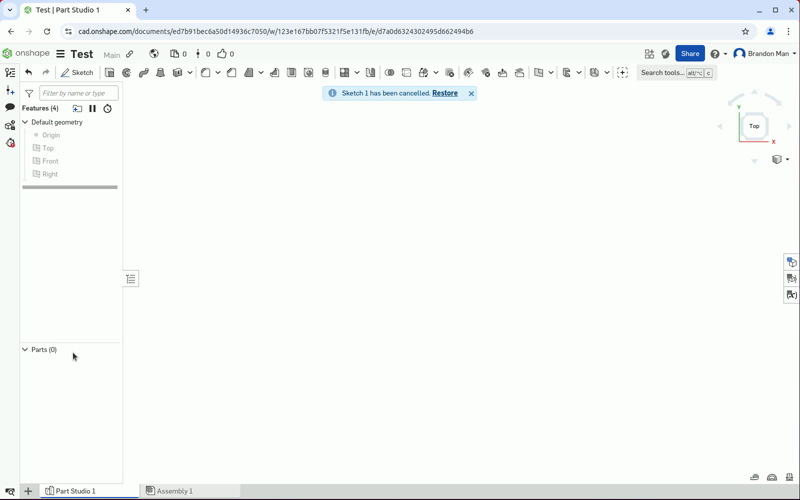
key_down(shift)
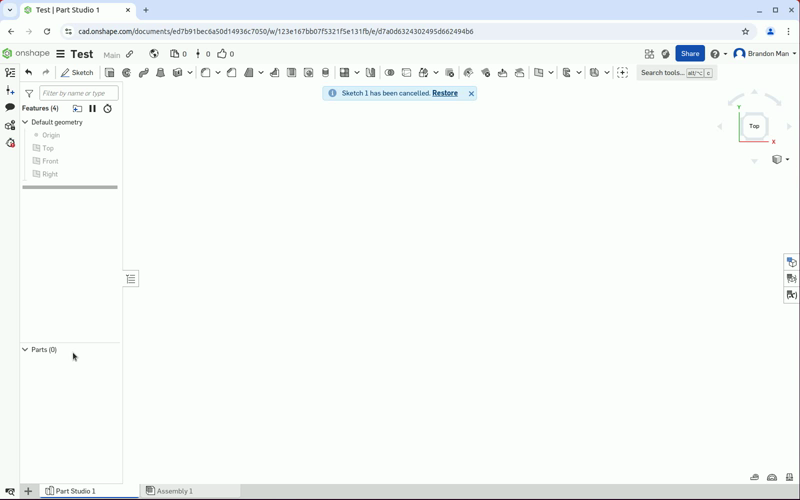
key(up)
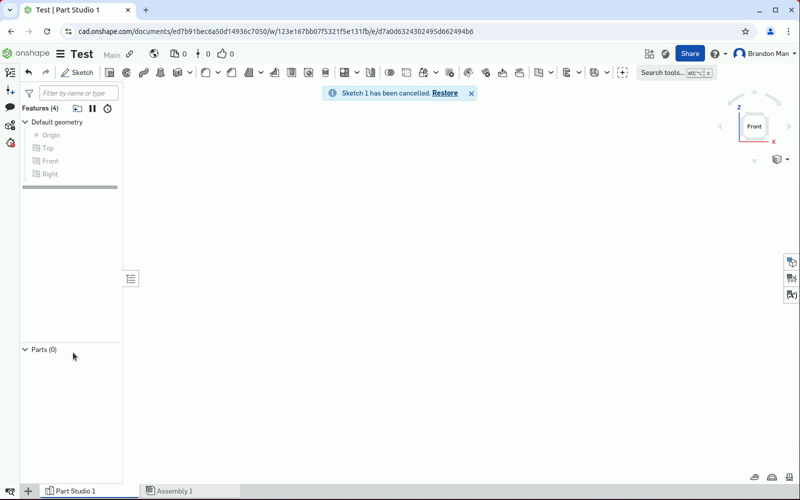
key_up(shift)
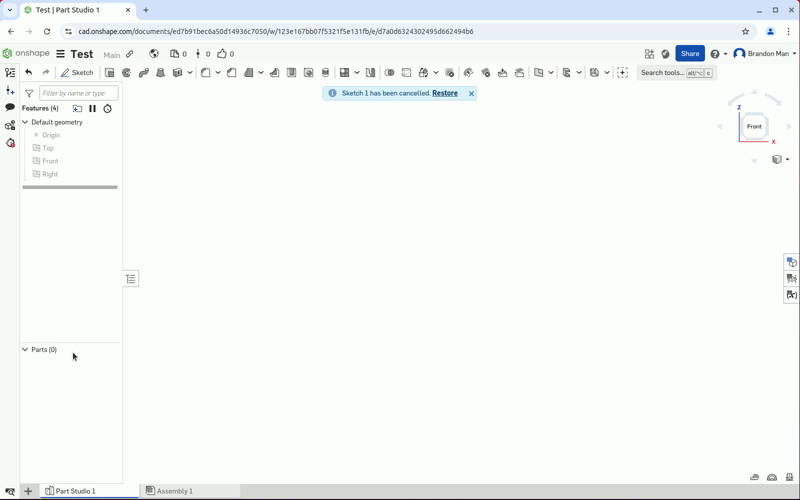
mouse_move(73, 352)
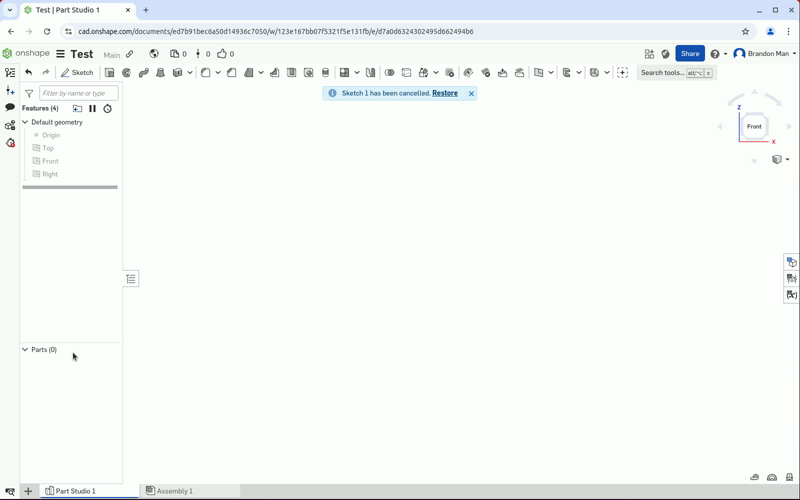
key(shift+y)
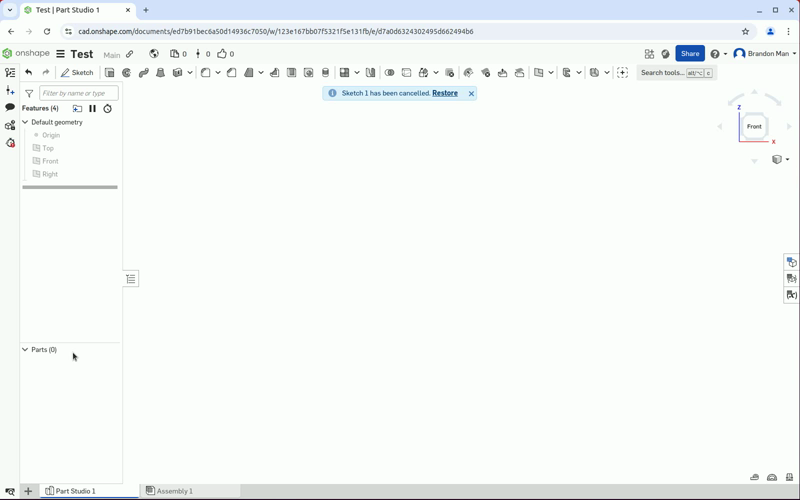
key(shift+s)
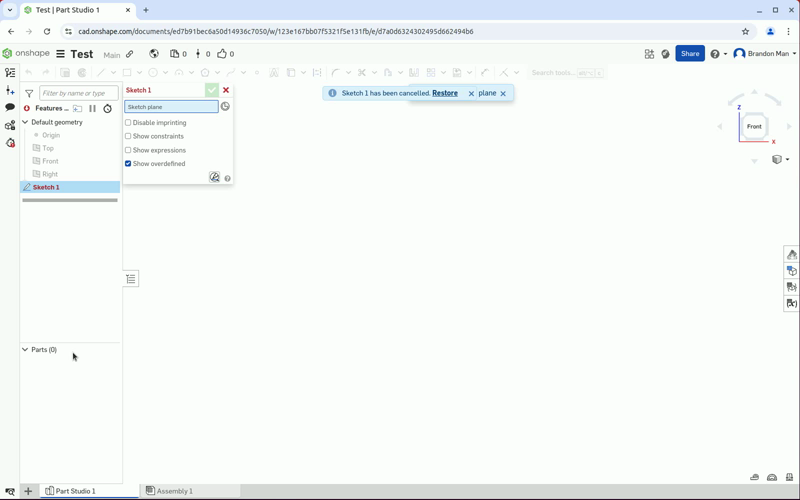
mouse_move(73, 163)
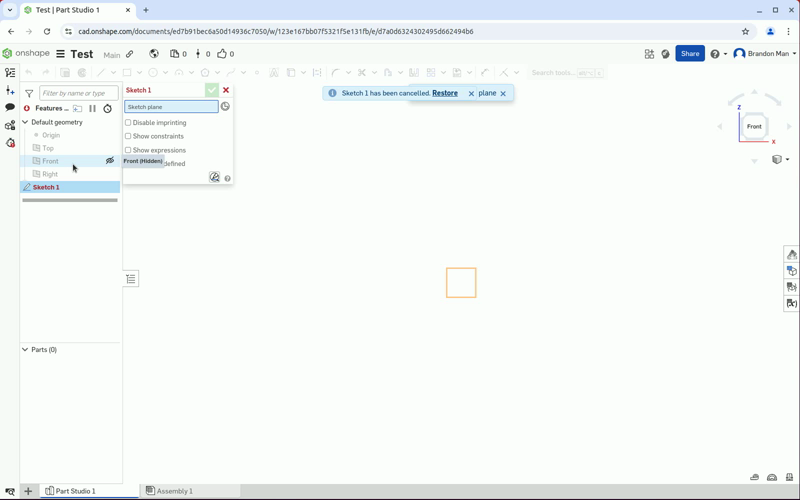
click(73, 163)
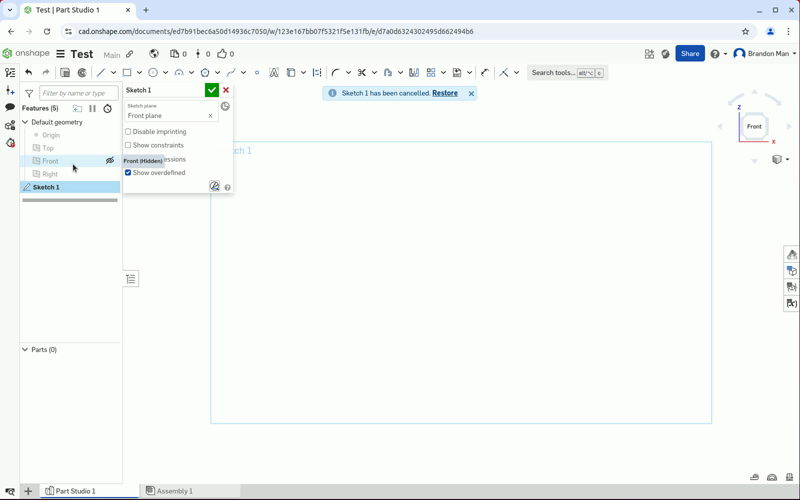
mouse_move(73, 352)
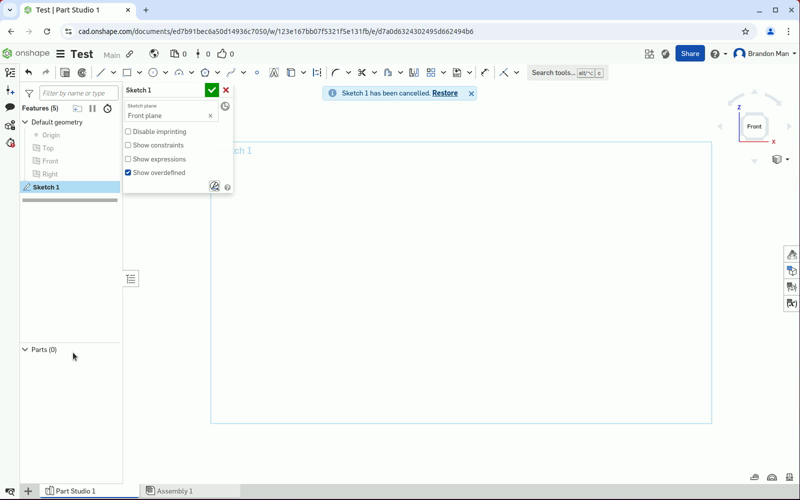
key(y)
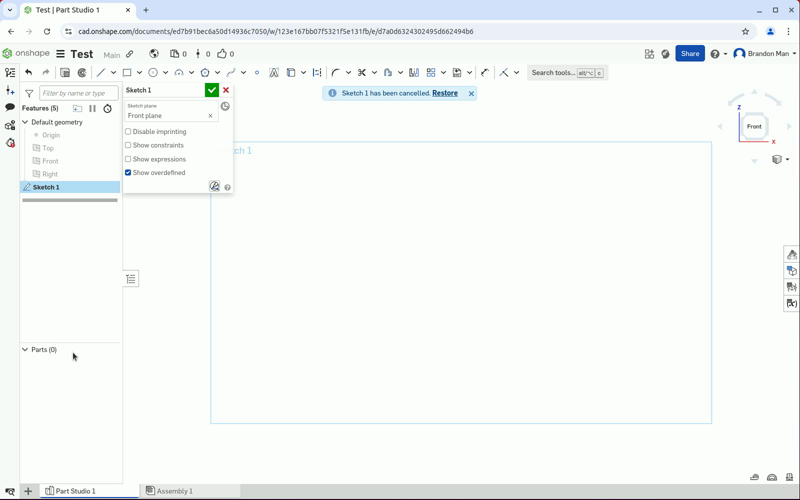
key(c)
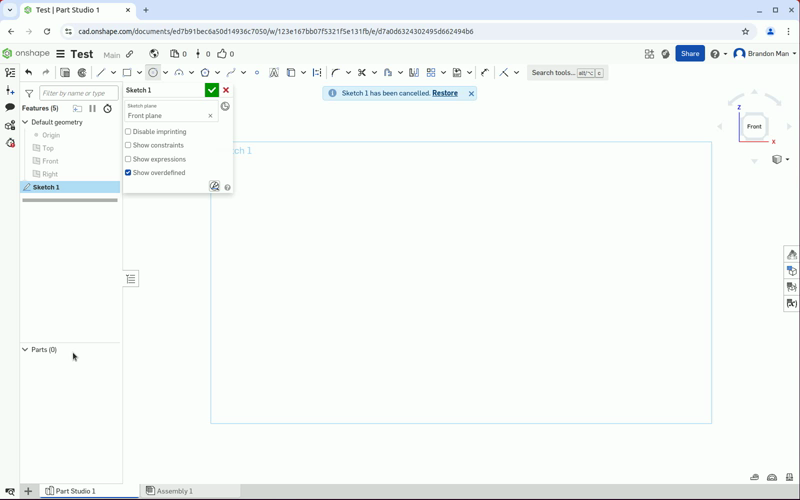
key_down(shift)
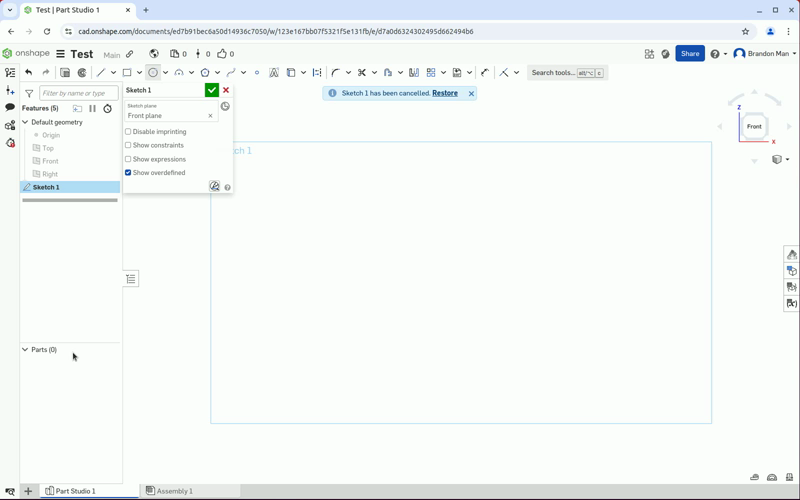
mouse_move(461, 282)
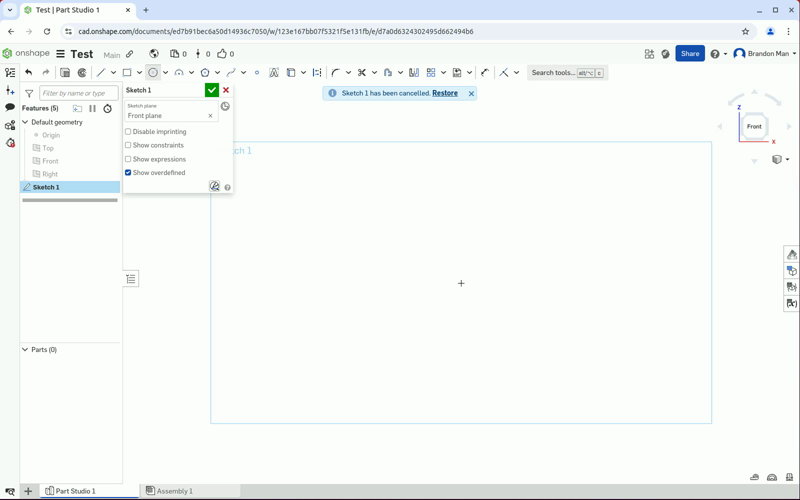
click(461, 282)
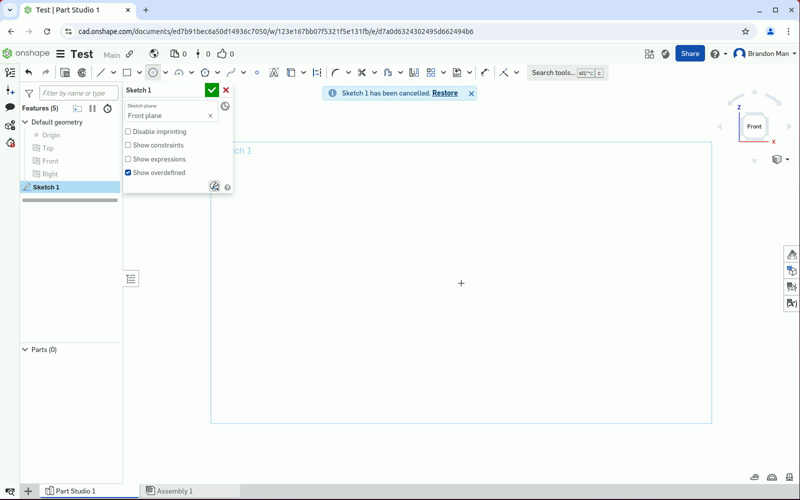
key_up(shift)
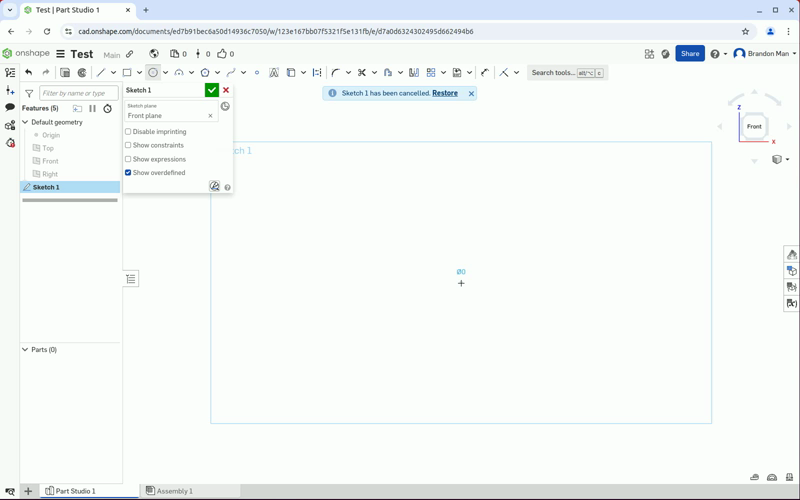
mouse_move(538, 282)
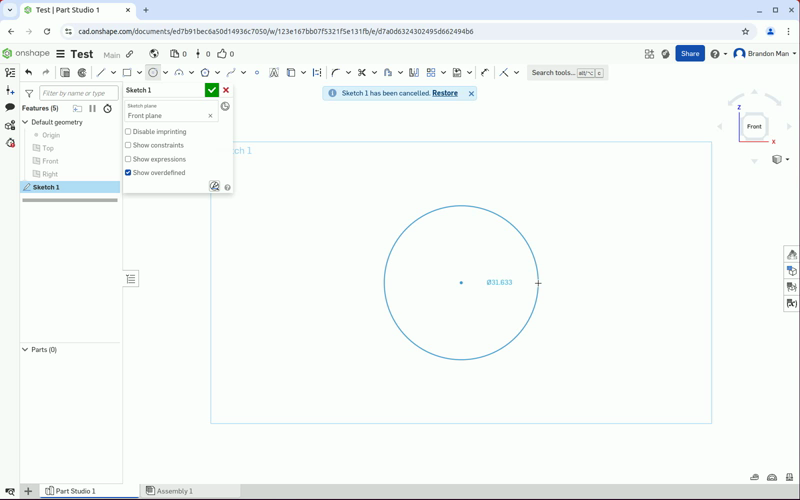
click(538, 282)
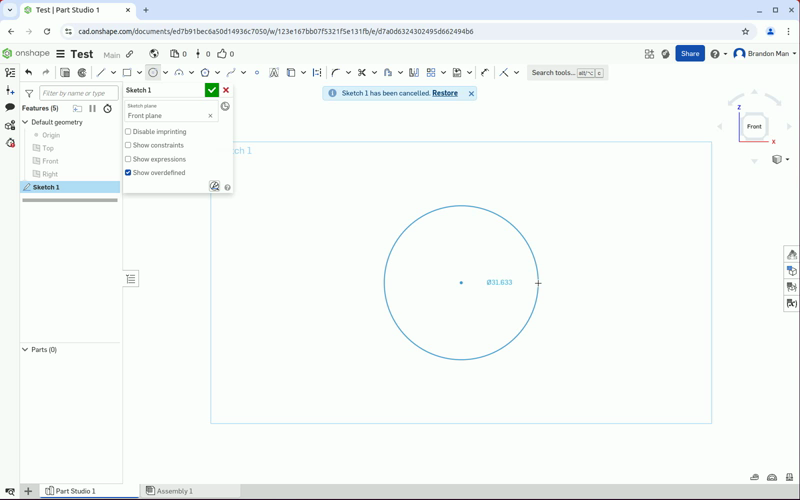
key(esc)
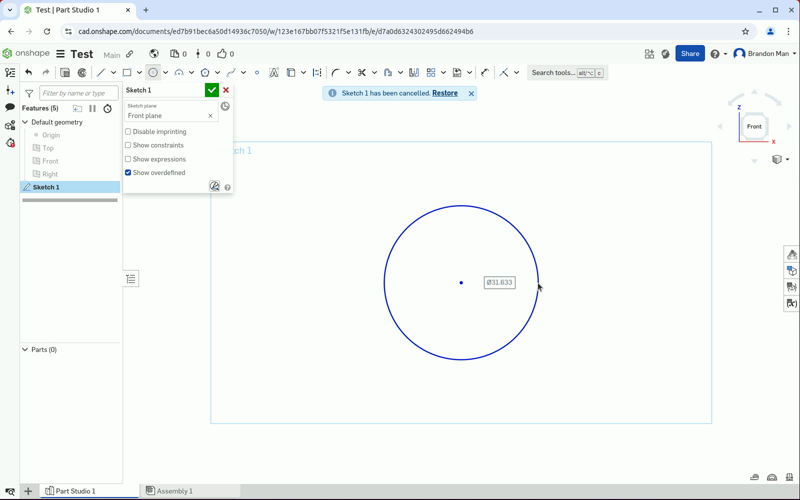
key(l)
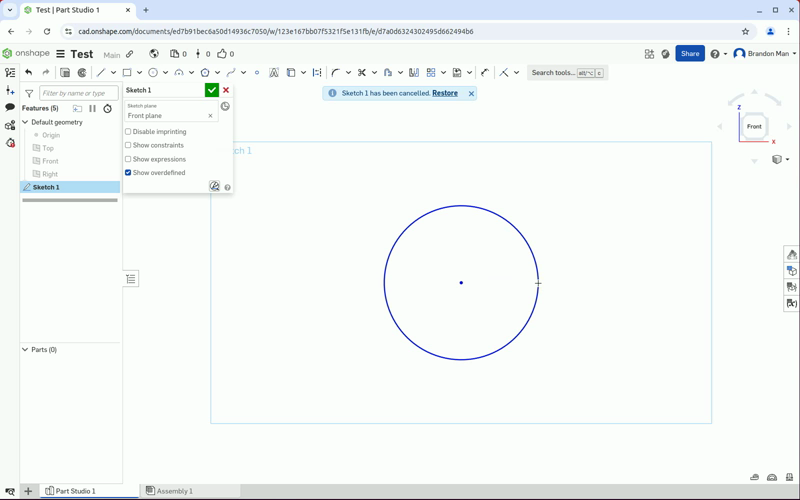
key_down(shift)
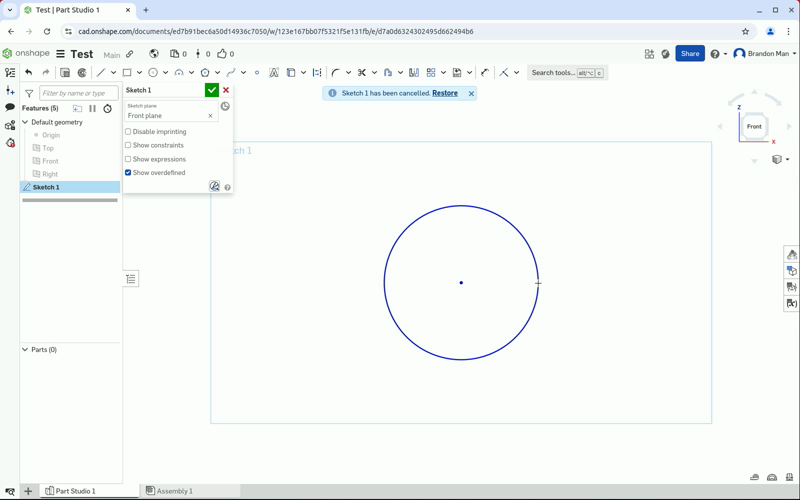
mouse_move(426, 302)
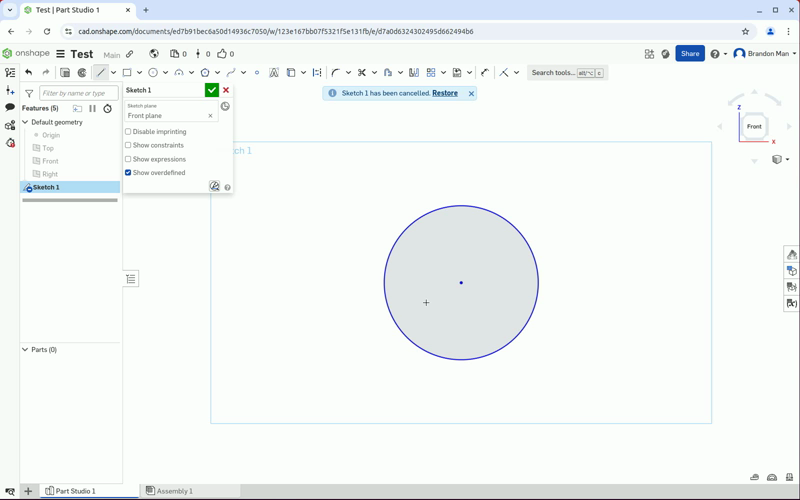
click(426, 302)
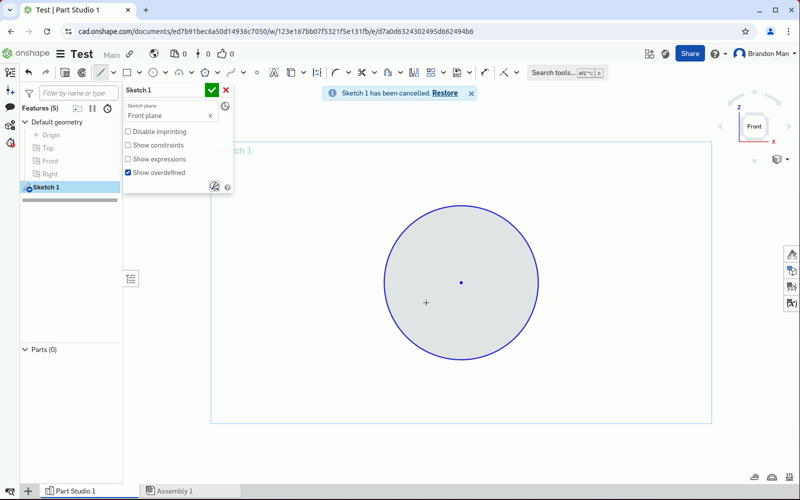
key_up(shift)
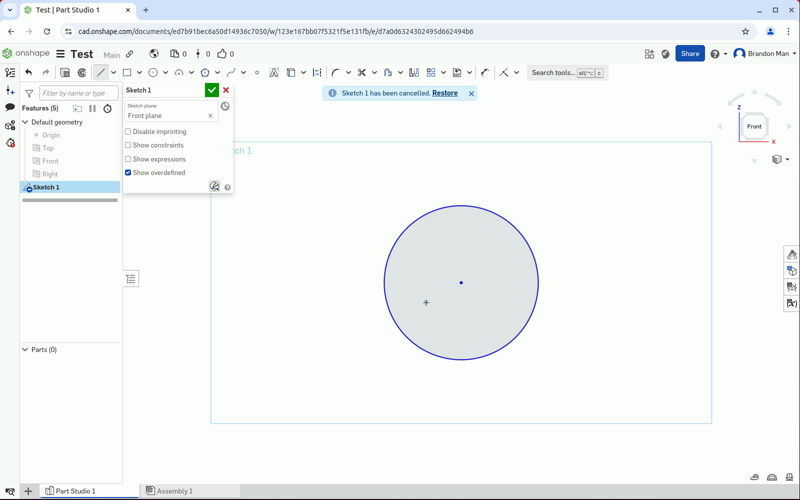
key_down(shift)
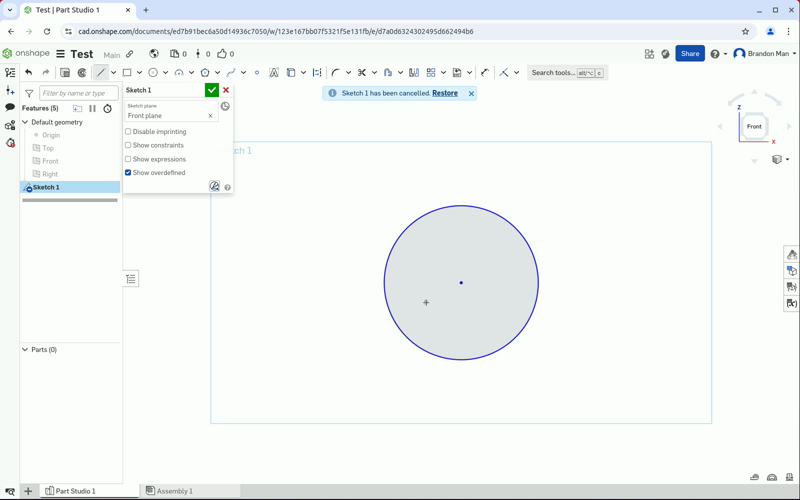
mouse_move(456, 302)
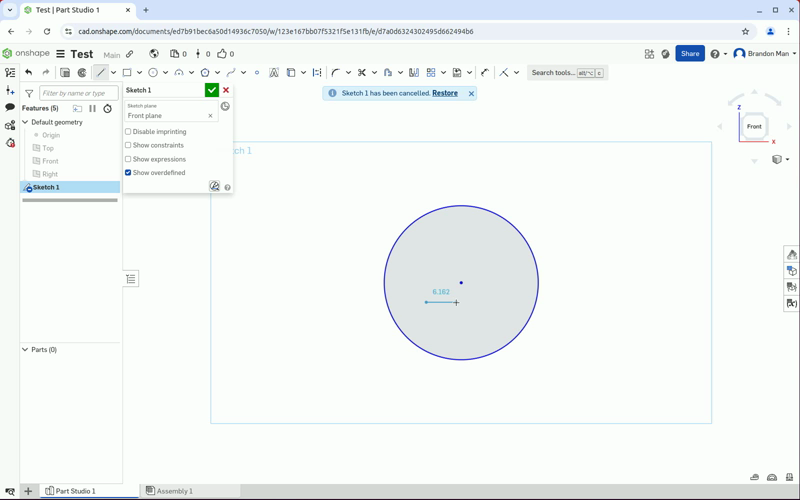
mouse_move(461, 321)
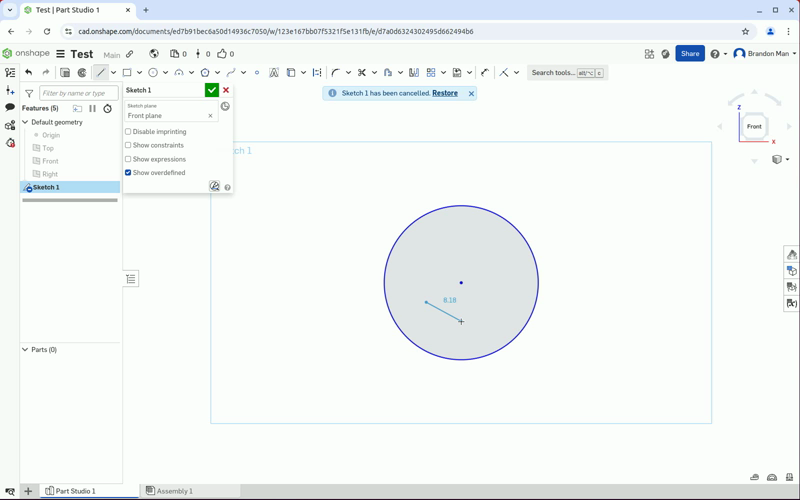
click(461, 321)
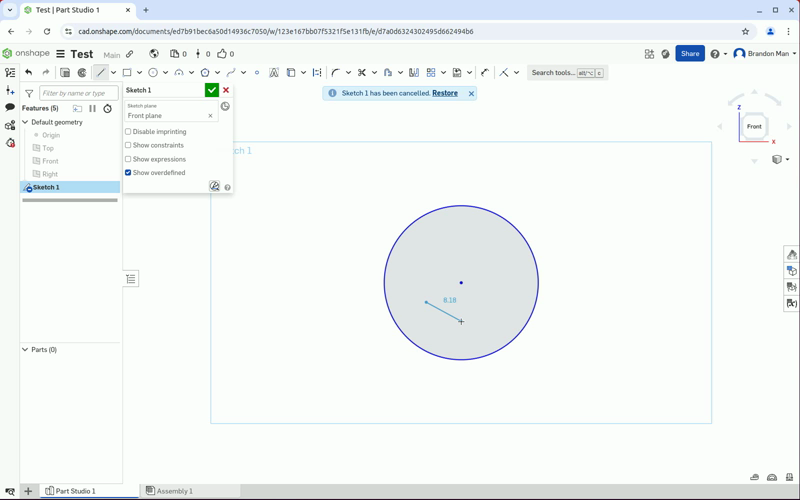
key_up(shift)
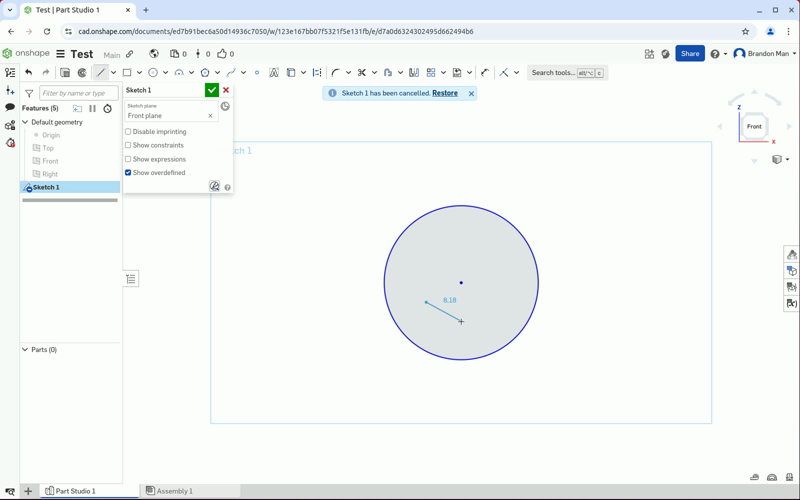
key_down(shift)
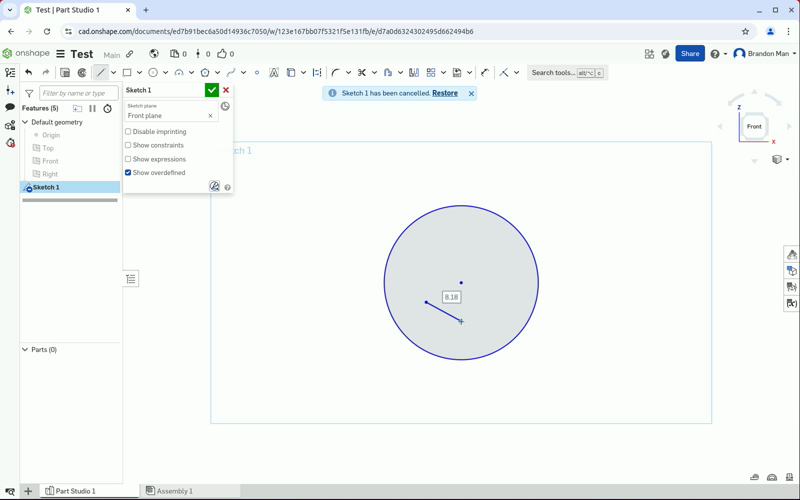
mouse_move(491, 321)
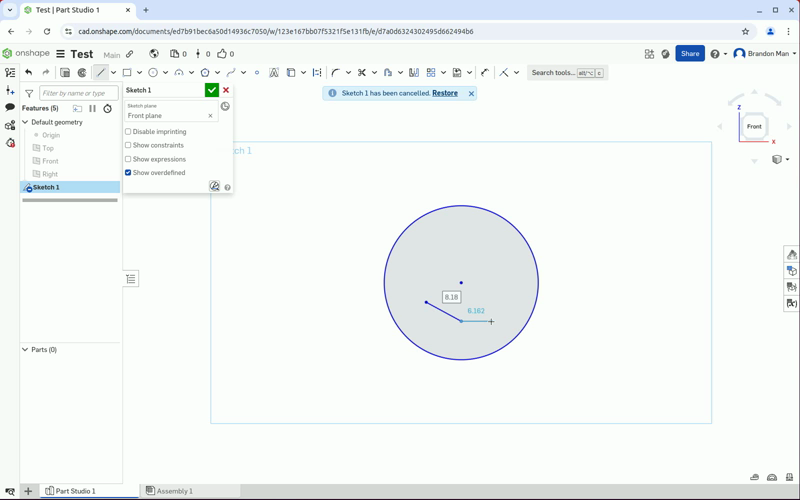
mouse_move(493, 302)
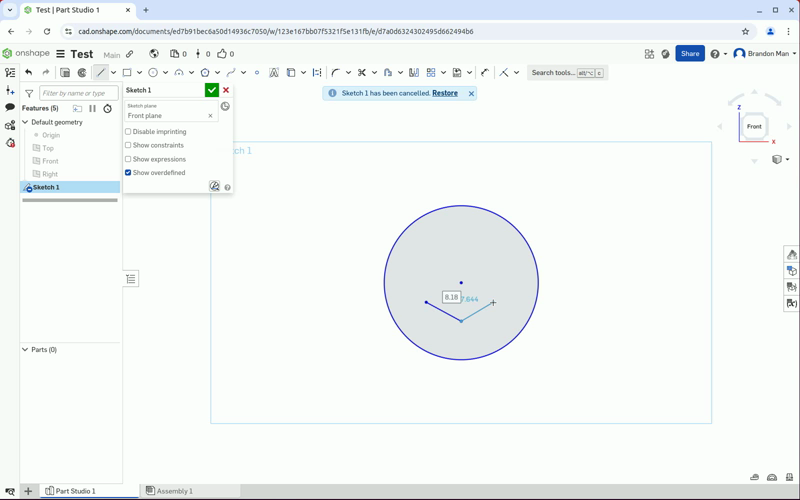
click(493, 302)
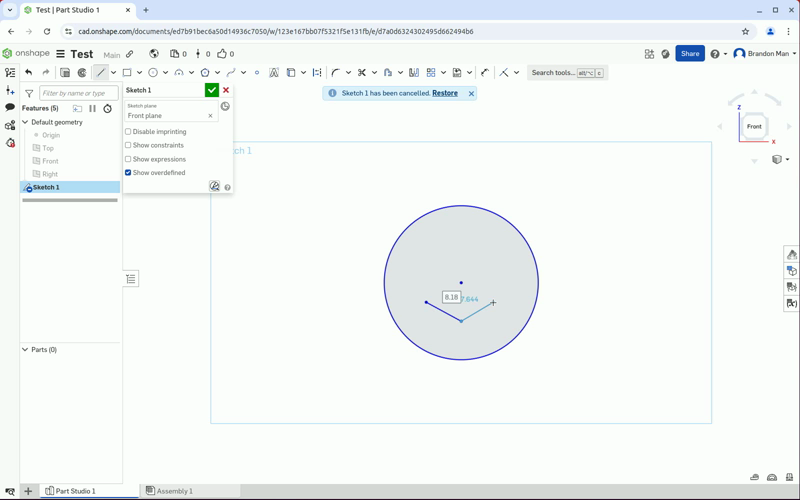
key_up(shift)
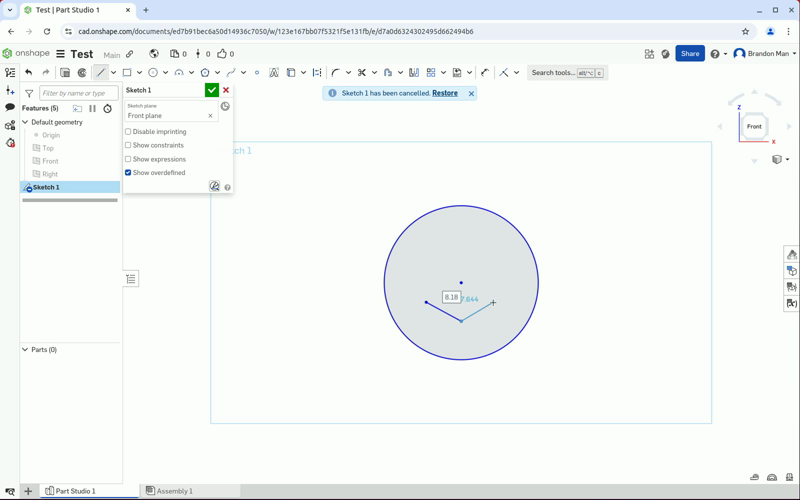
key_down(shift)
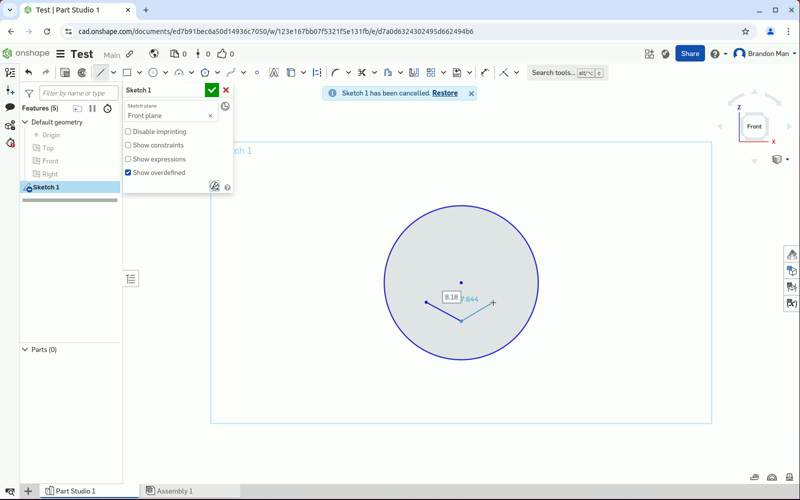
mouse_move(523, 302)
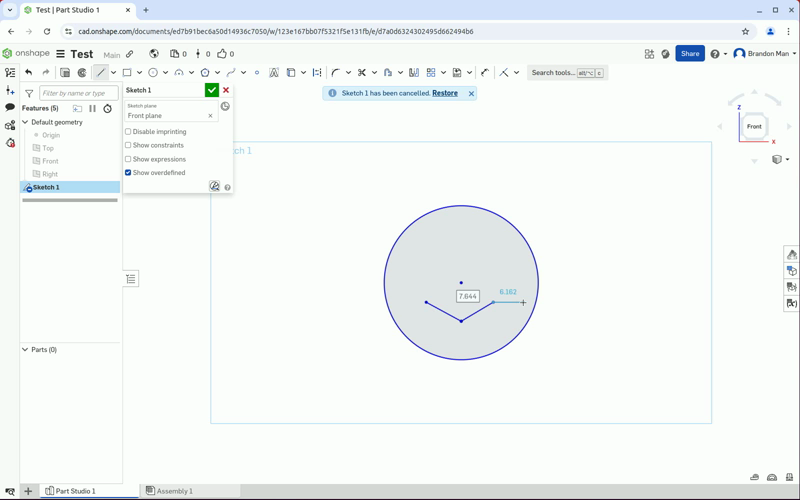
mouse_move(493, 263)
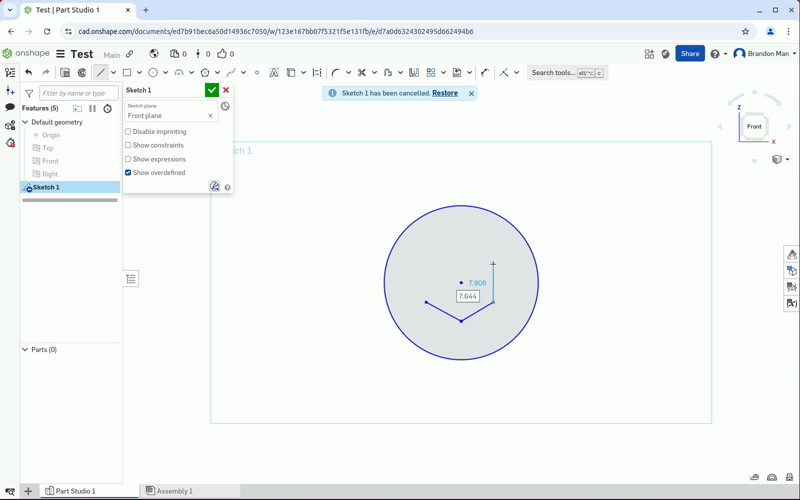
click(493, 263)
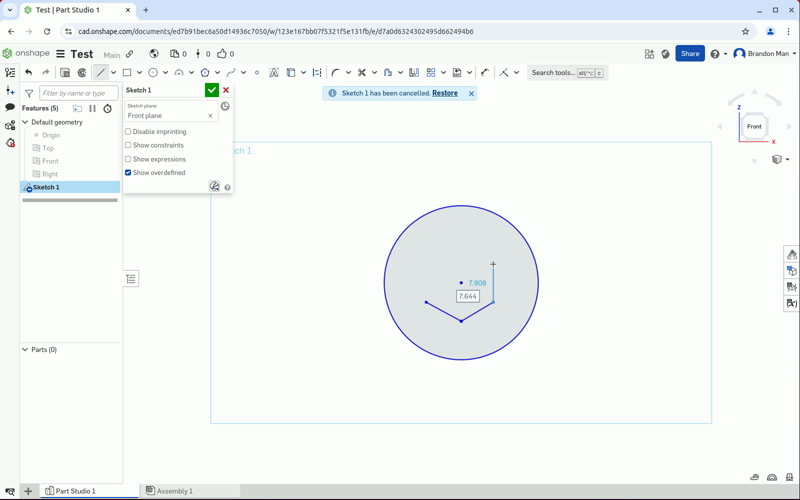
key_up(shift)
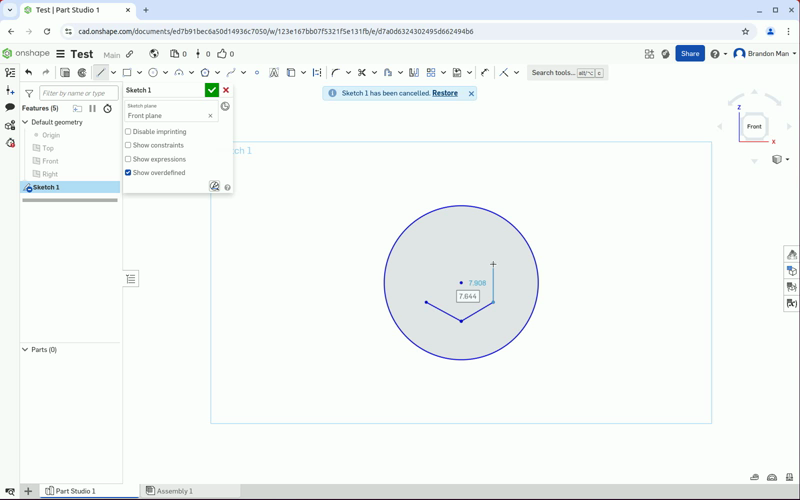
key_down(shift)
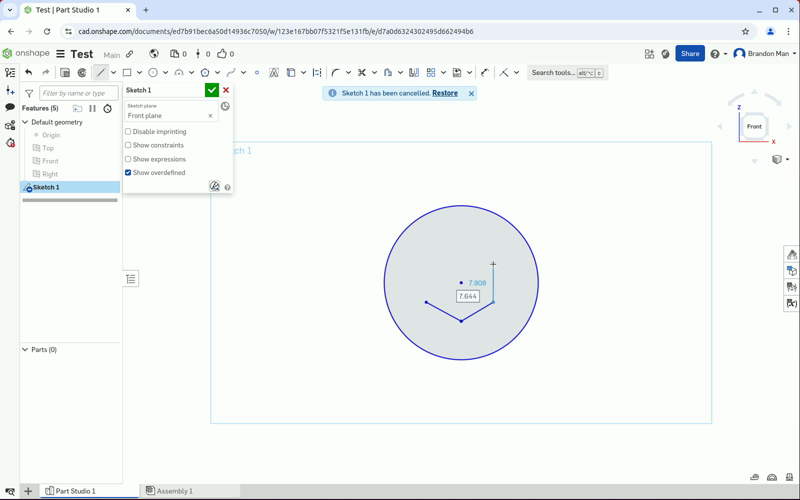
mouse_move(523, 263)
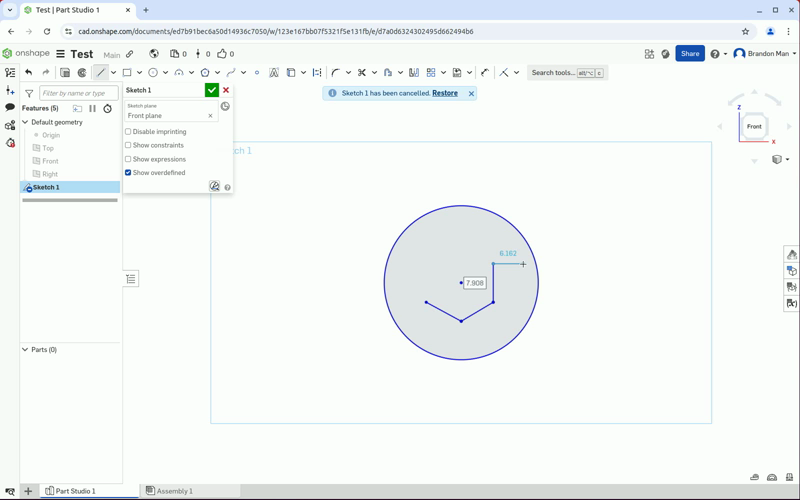
mouse_move(461, 244)
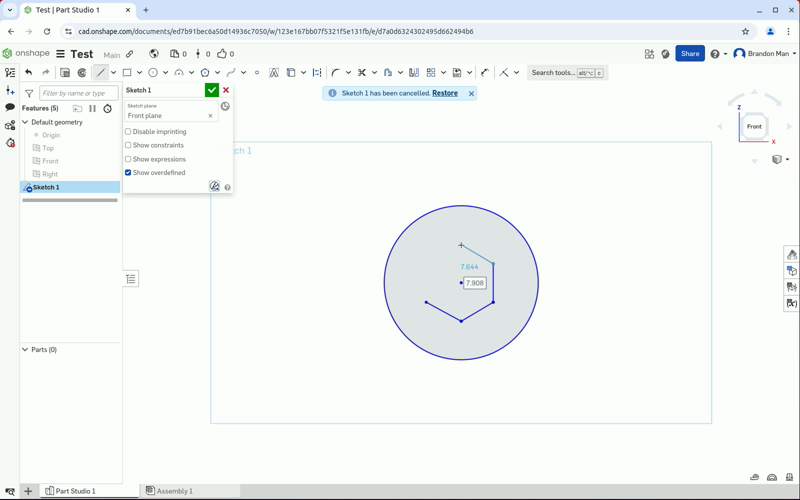
click(461, 244)
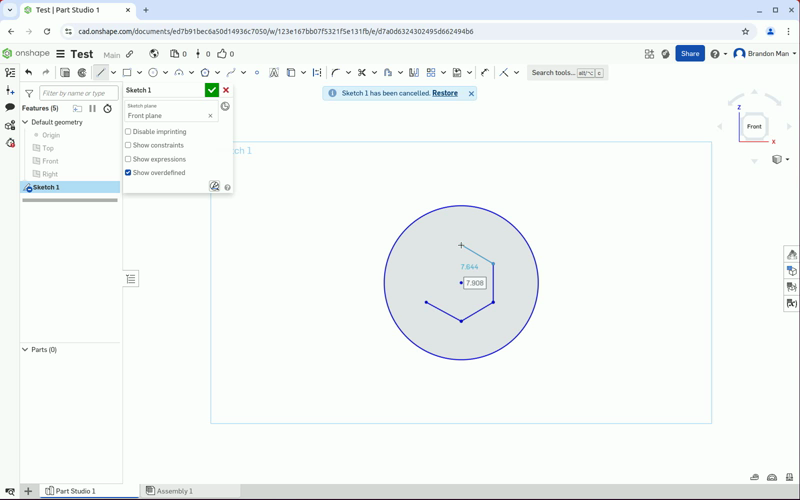
key_up(shift)
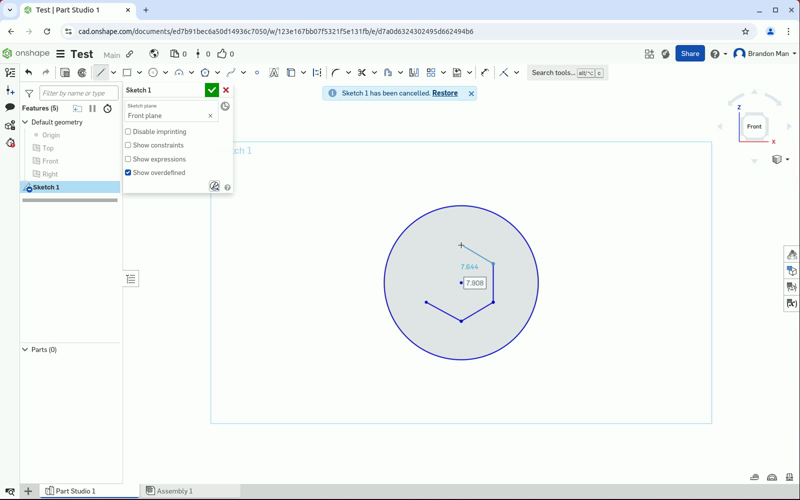
key_down(shift)
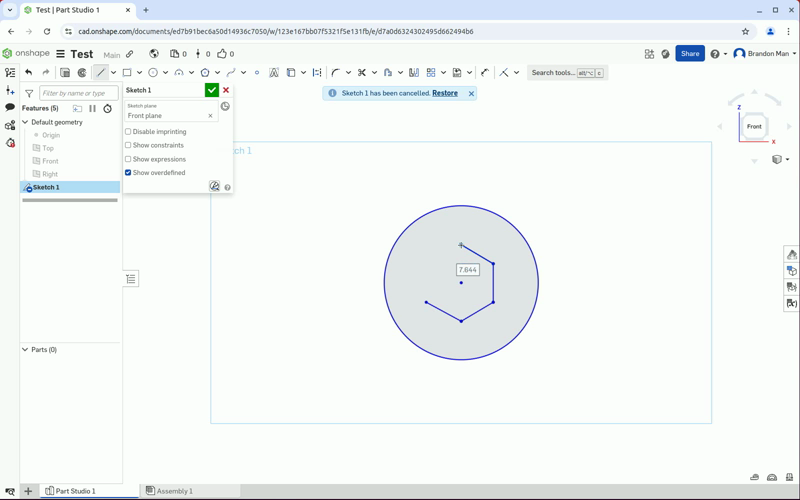
mouse_move(491, 244)
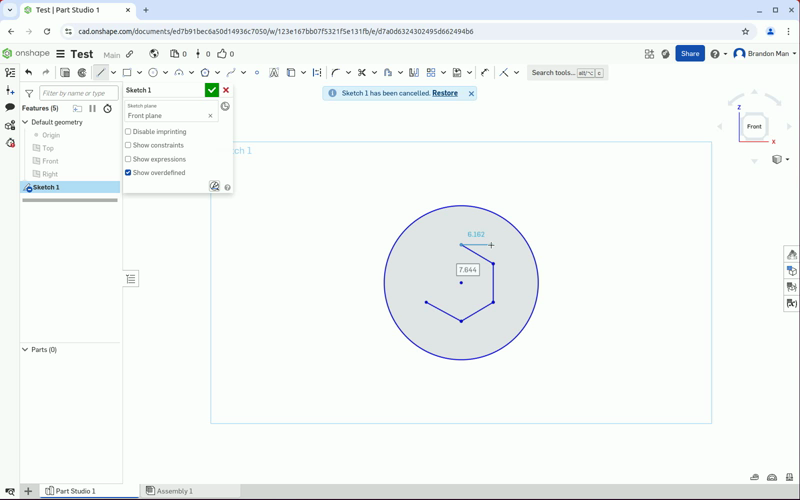
mouse_move(426, 263)
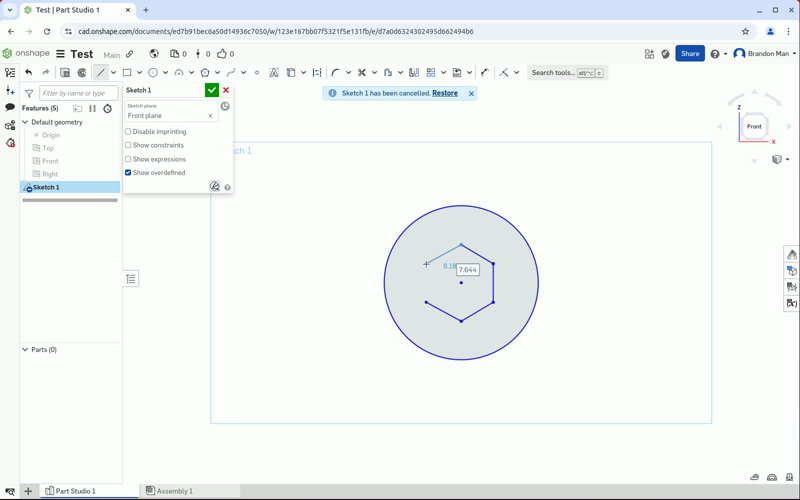
click(426, 263)
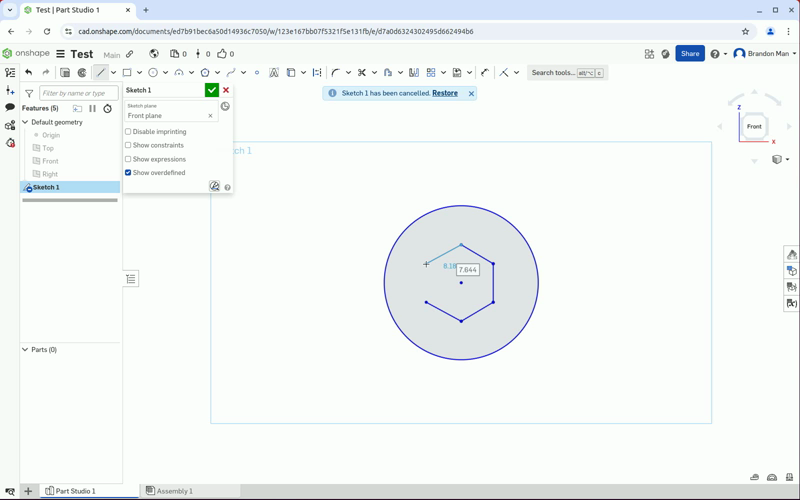
key_up(shift)
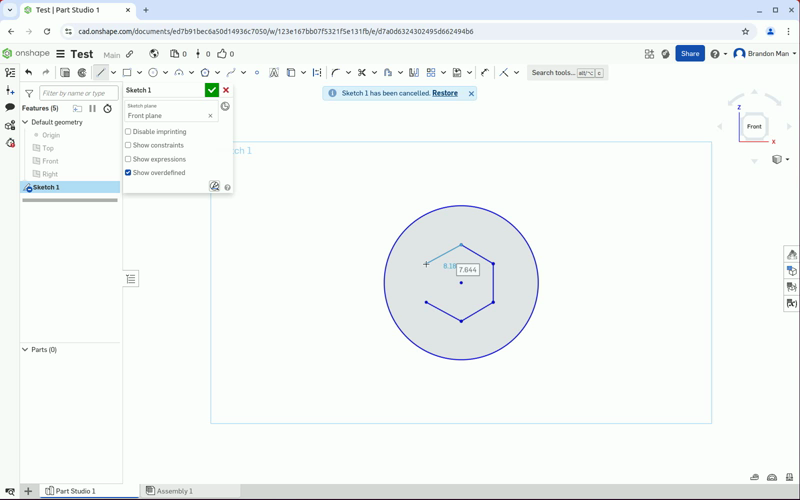
mouse_move(456, 263)
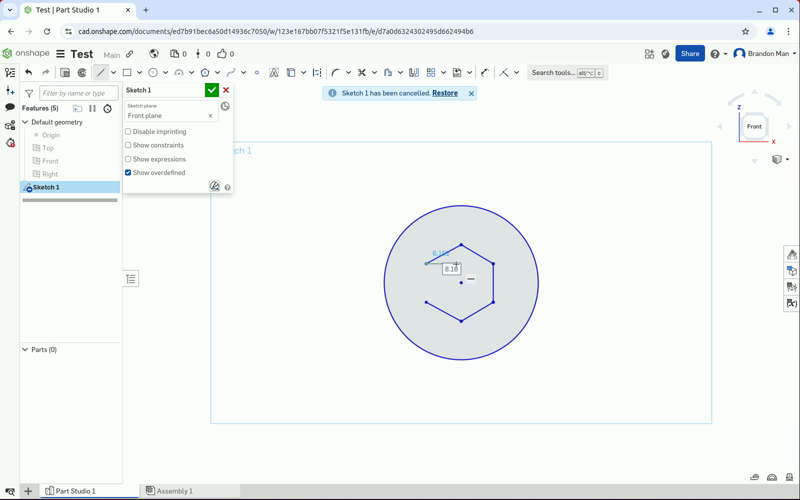
key_down(shift)
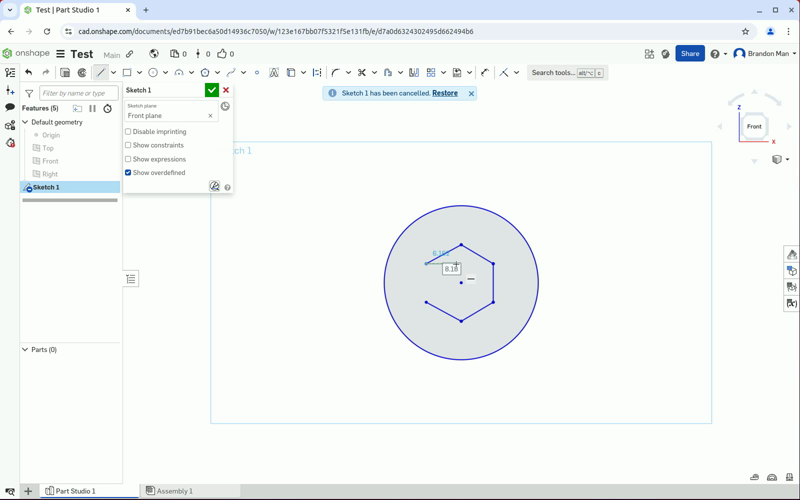
mouse_move(426, 302)
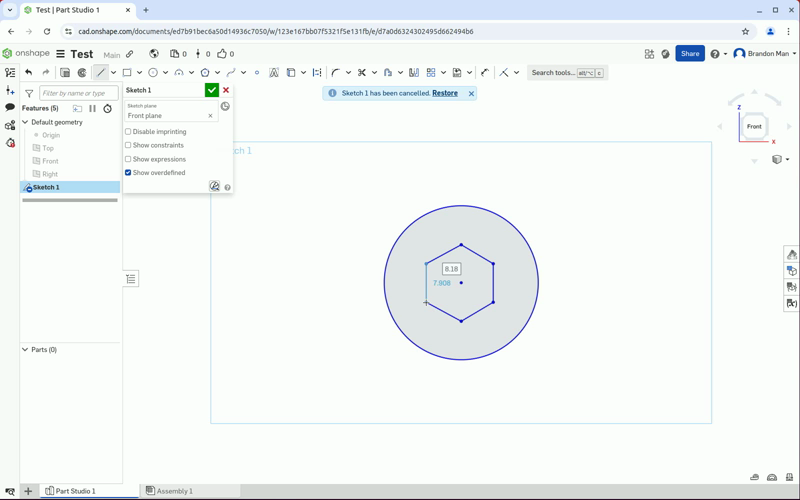
key_up(shift)
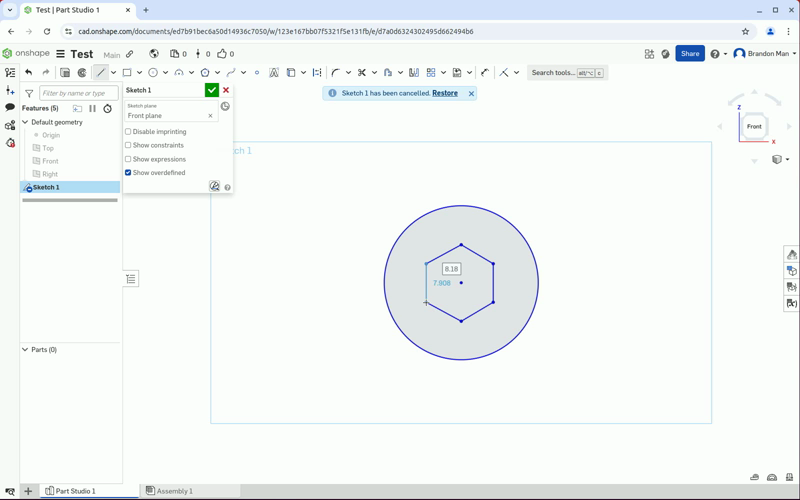
click(426, 302)
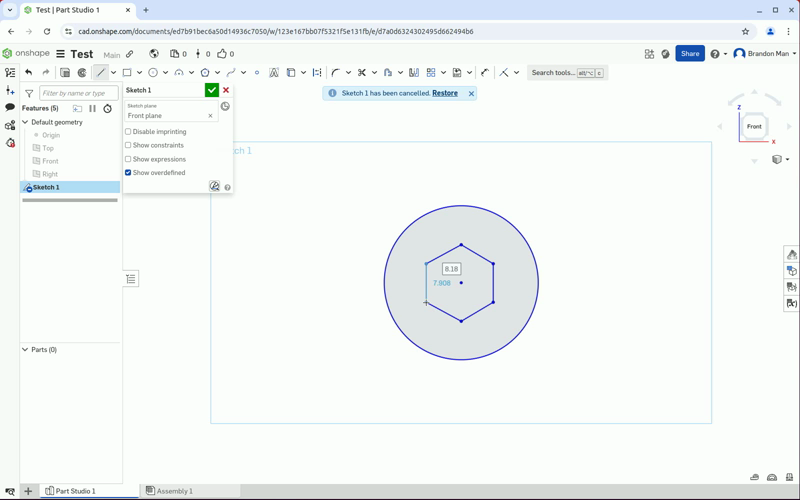
key(esc)
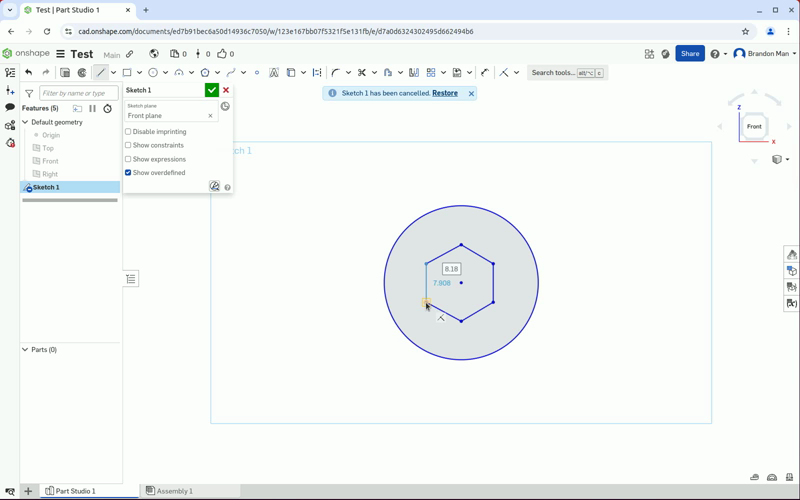
mouse_move(459, 339)
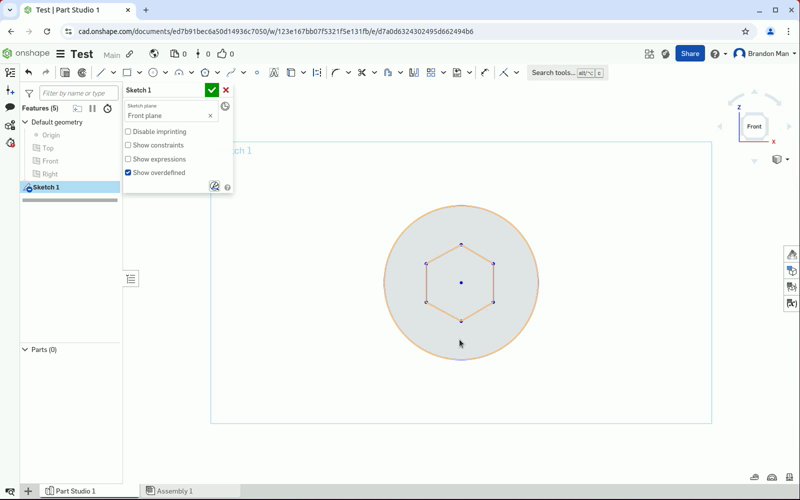
click(459, 339)
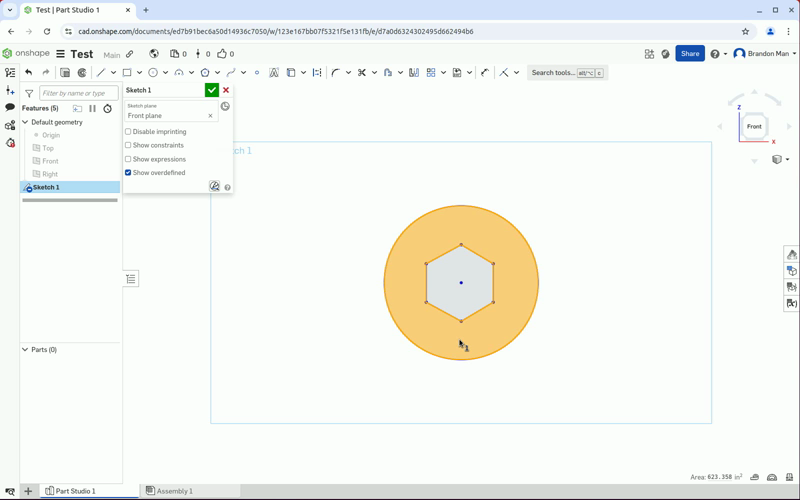
mouse_move(73, 352)
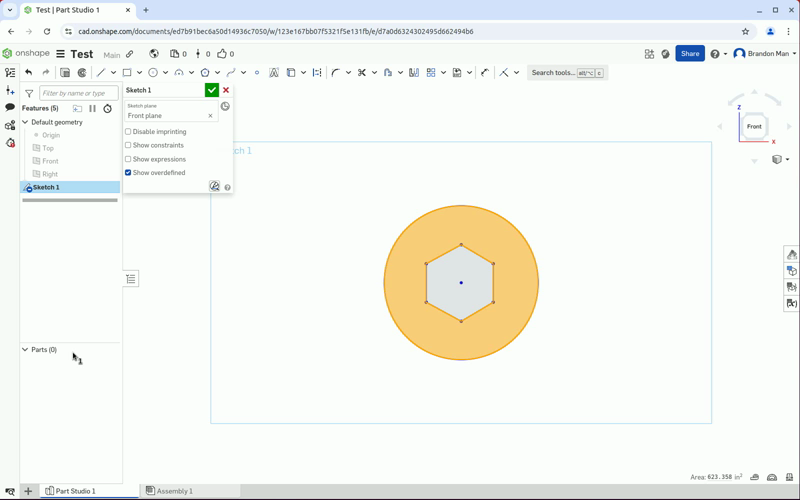
key(shift+y)
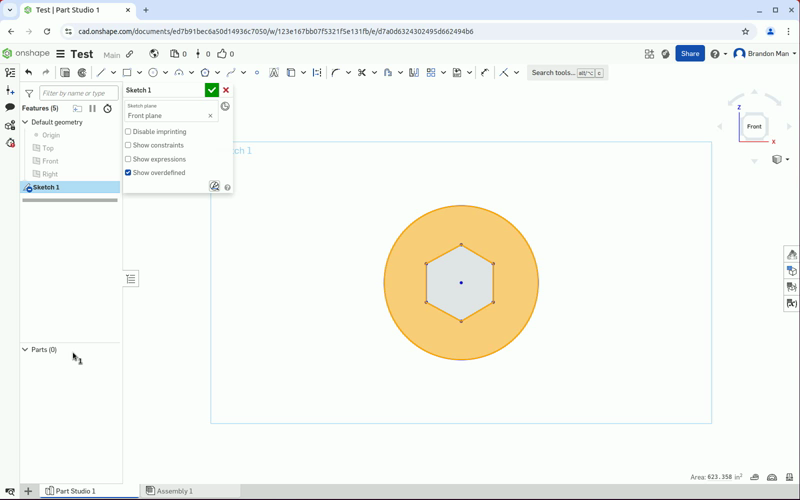
key(shift+e)
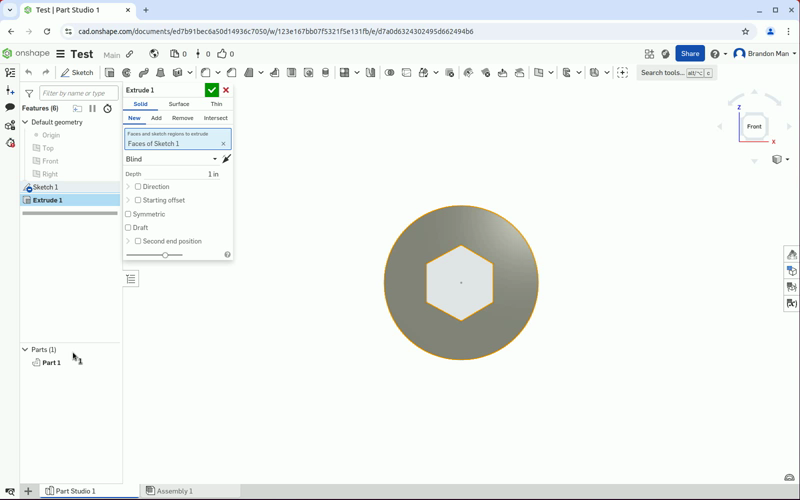
mouse_move(143, 106)
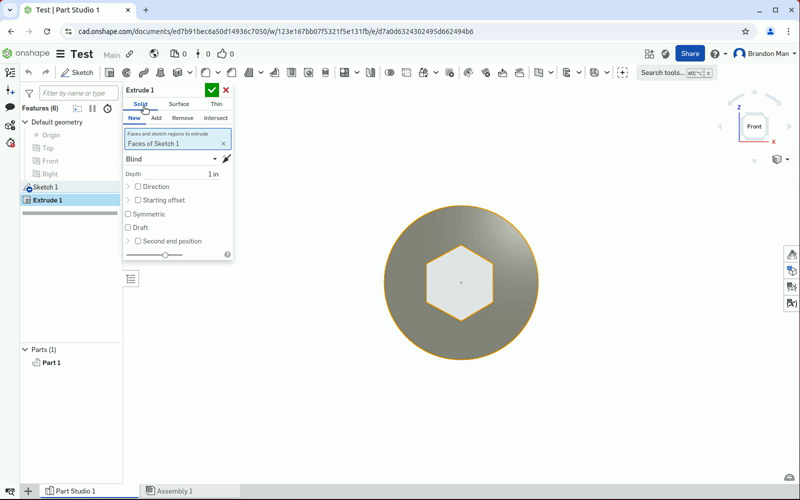
click(143, 106)
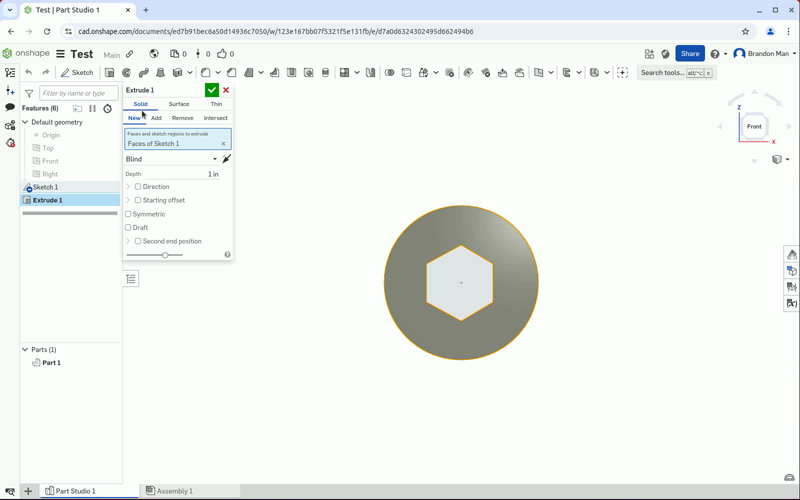
mouse_move(137, 120)
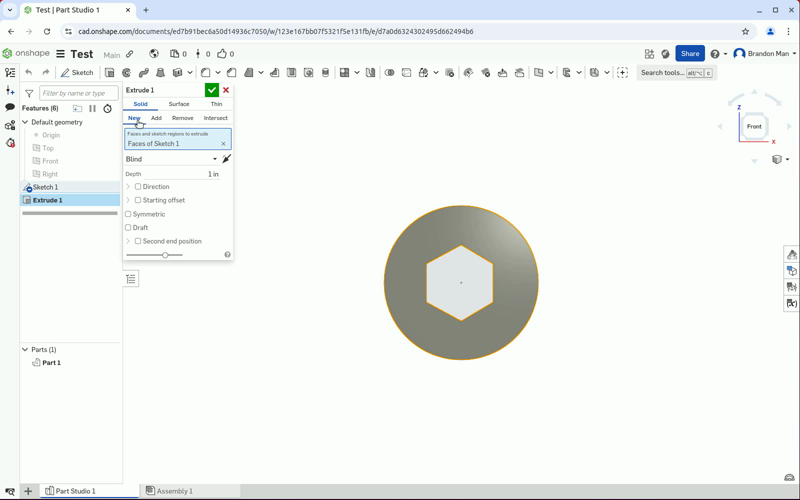
click(137, 120)
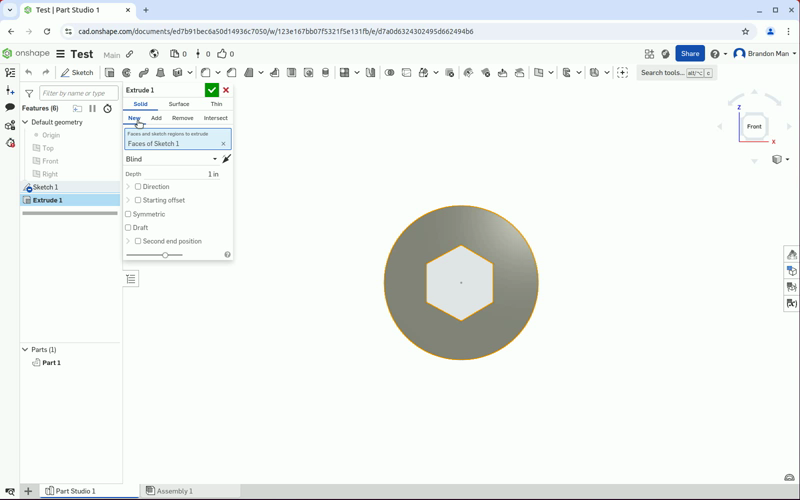
key(tab, 4)
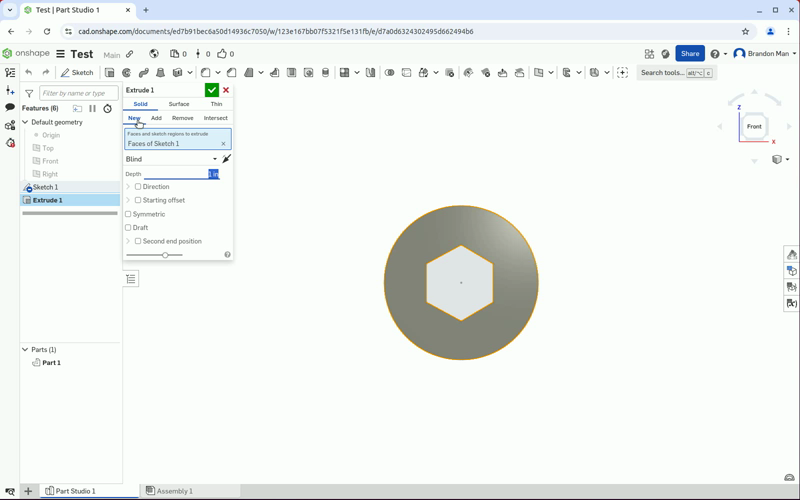
text(23.108)
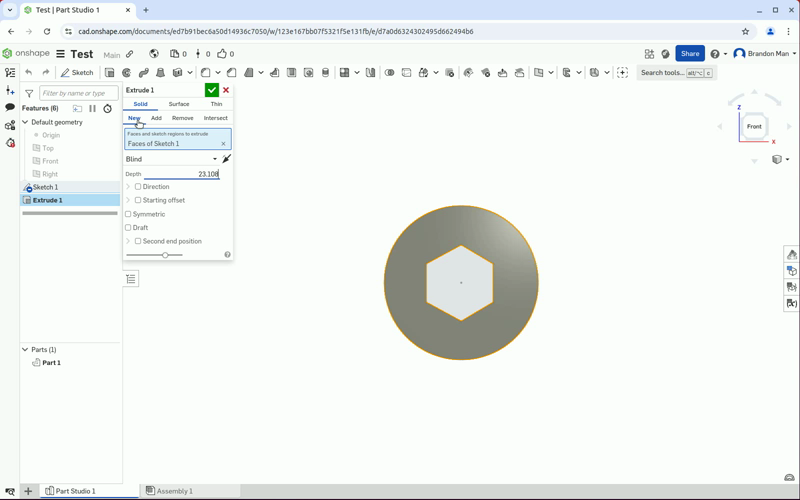
key(enter)
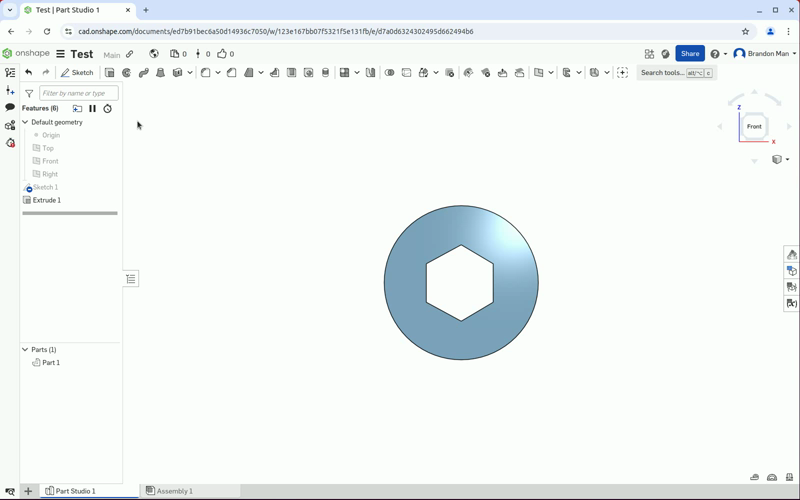
key(shift+h)
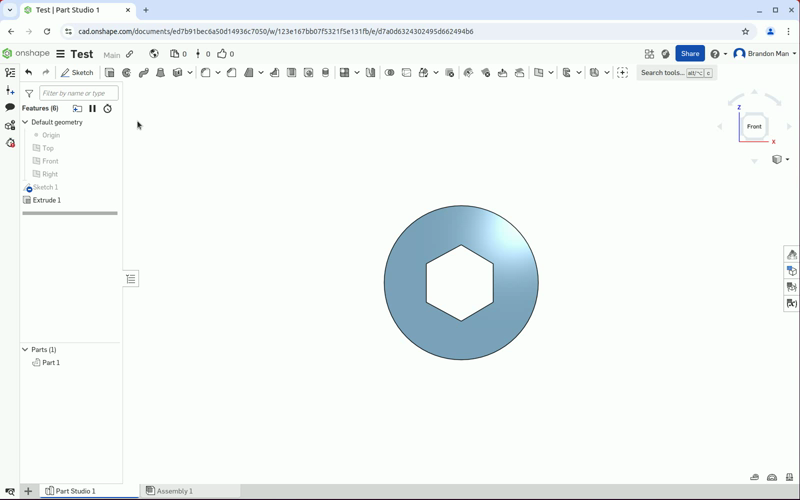
key(shift+h)
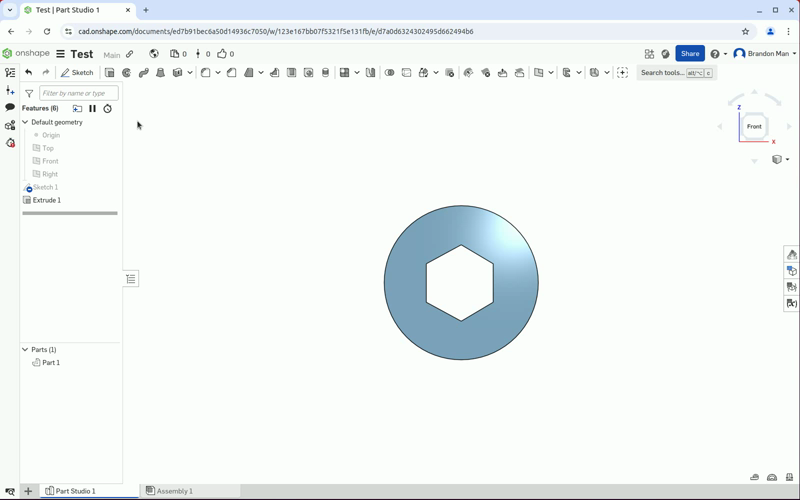
mouse_move(73, 189)
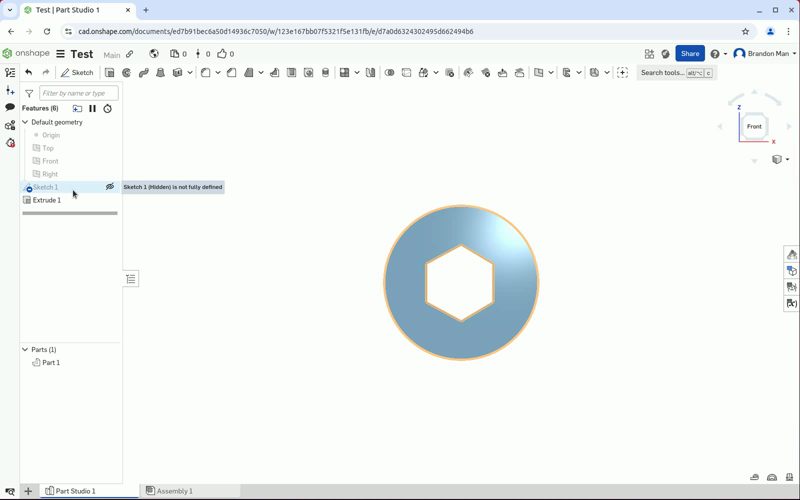
click(73, 189)
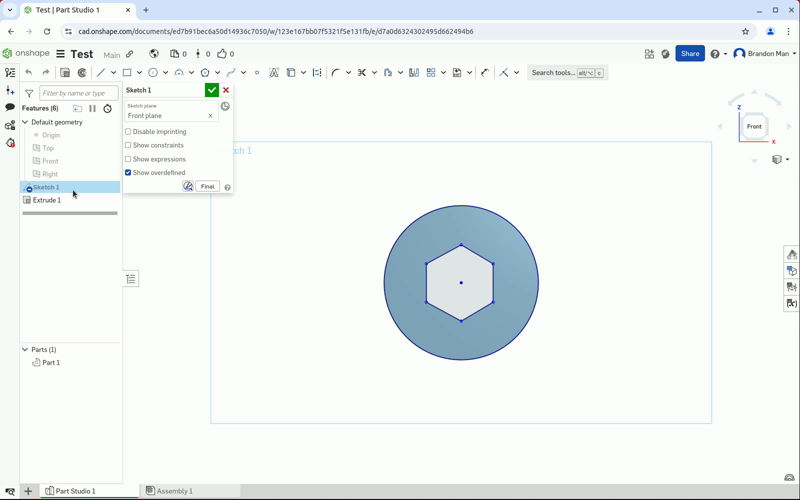
mouse_move(229, 92)
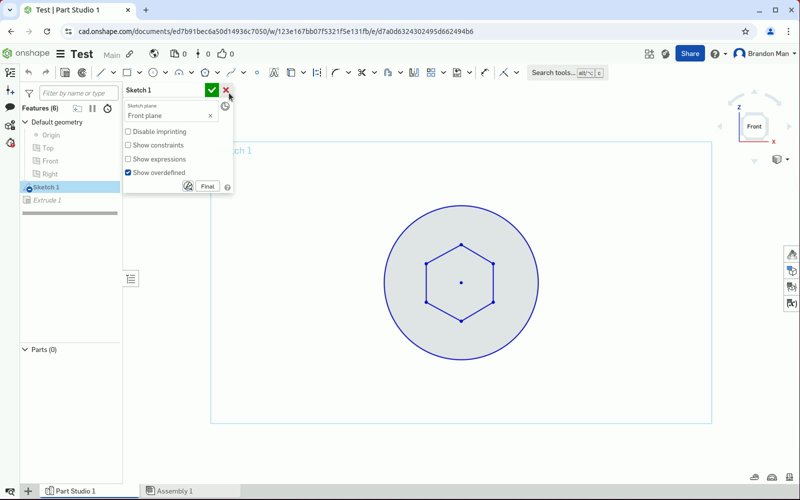
click(229, 92)
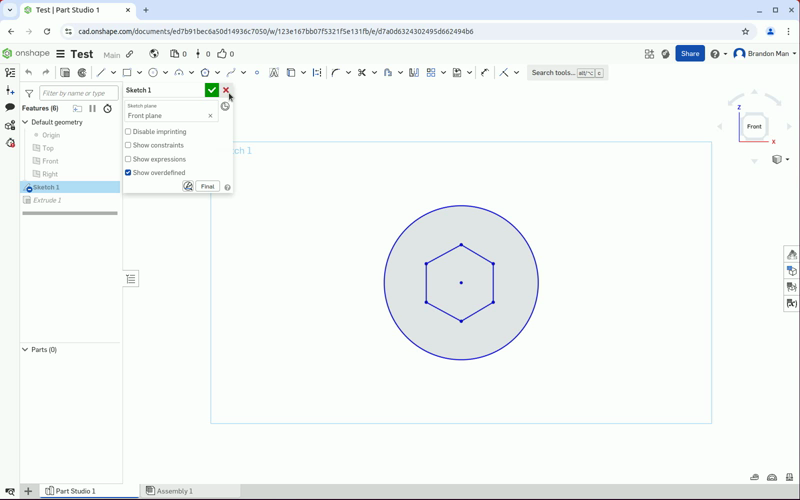
key(shift+s)
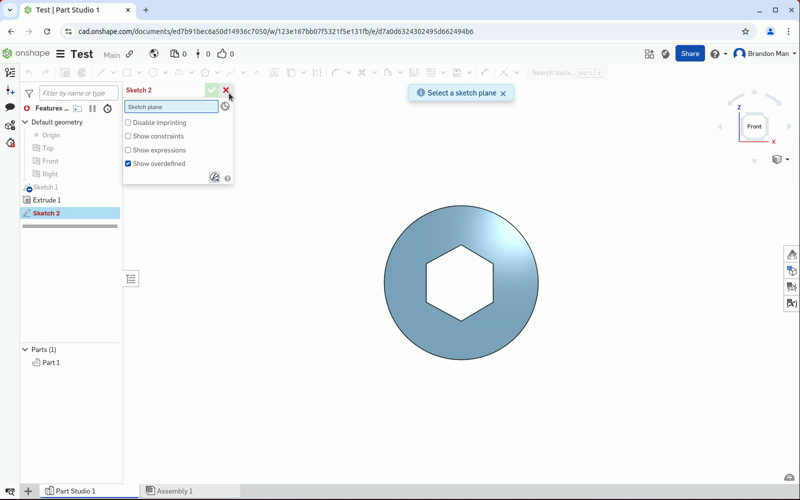
mouse_move(73, 163)
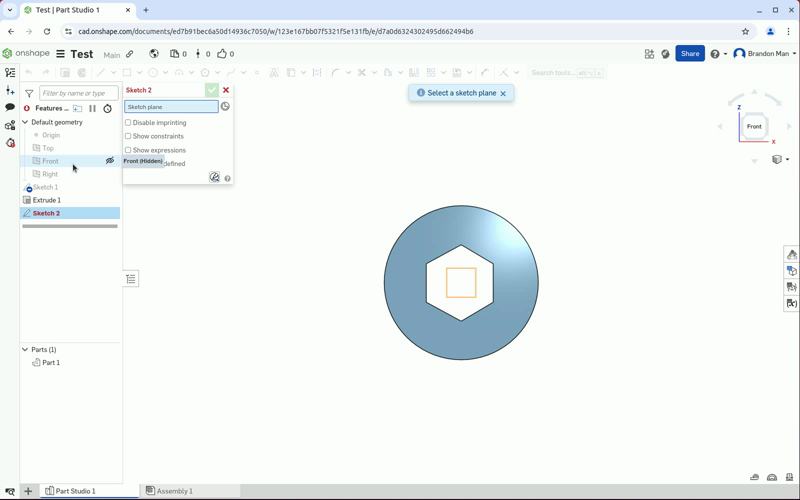
click(73, 163)
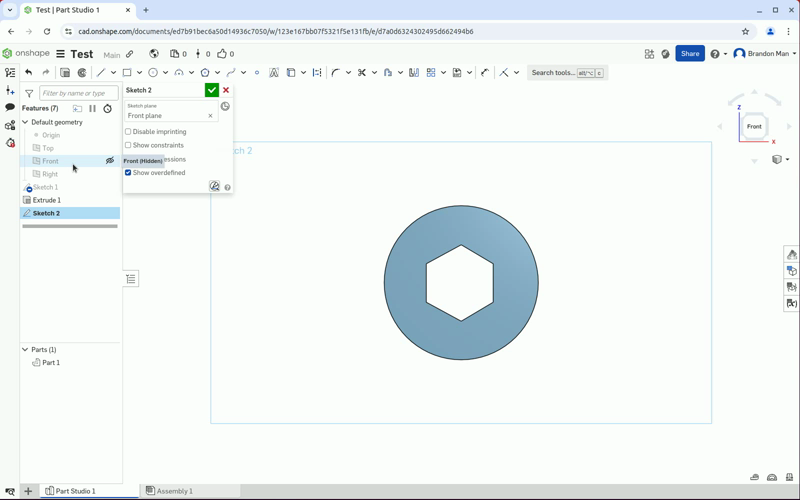
mouse_move(73, 352)
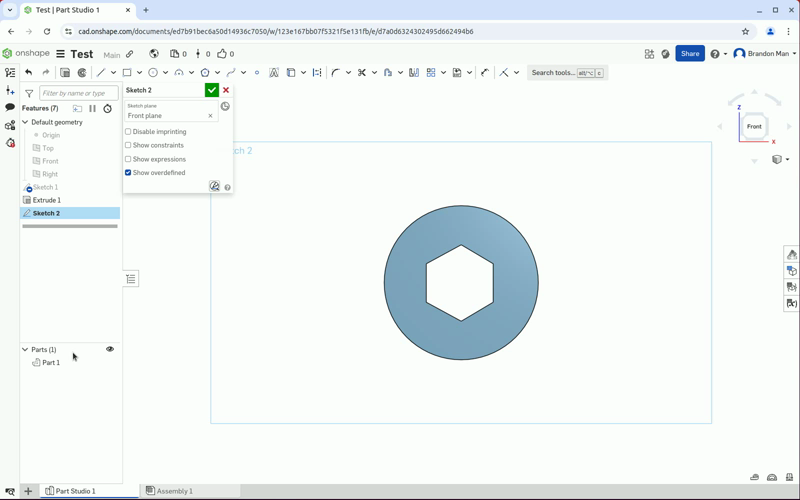
key(y)
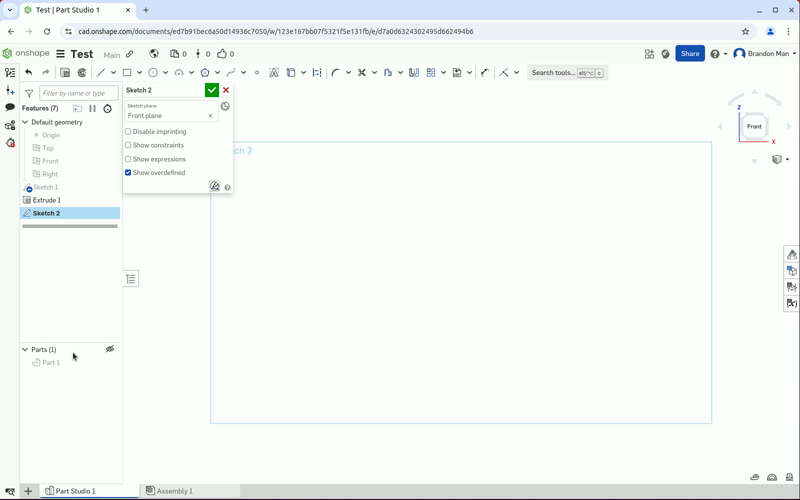
key(l)
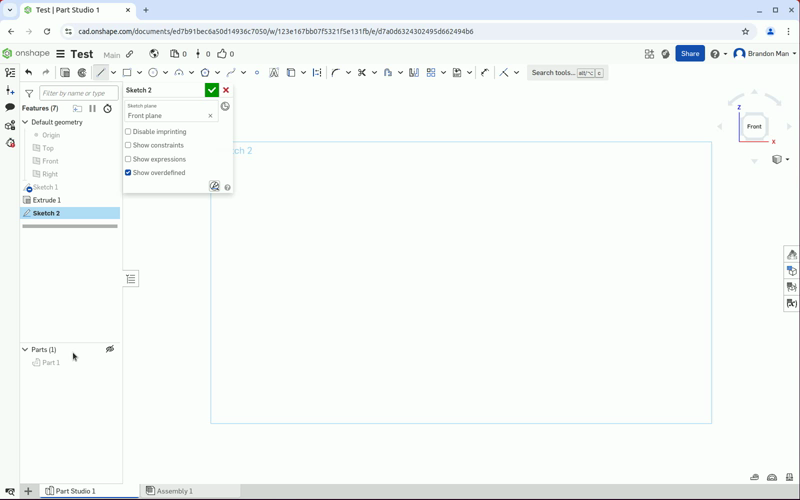
key_down(shift)
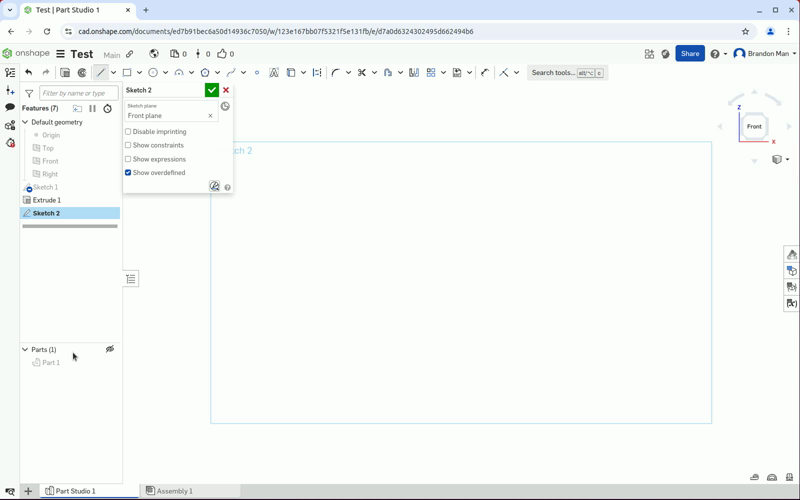
mouse_move(426, 303)
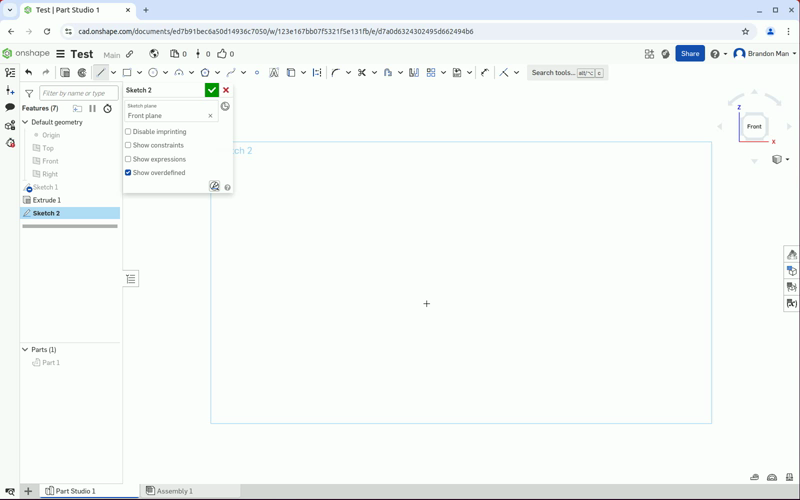
click(426, 303)
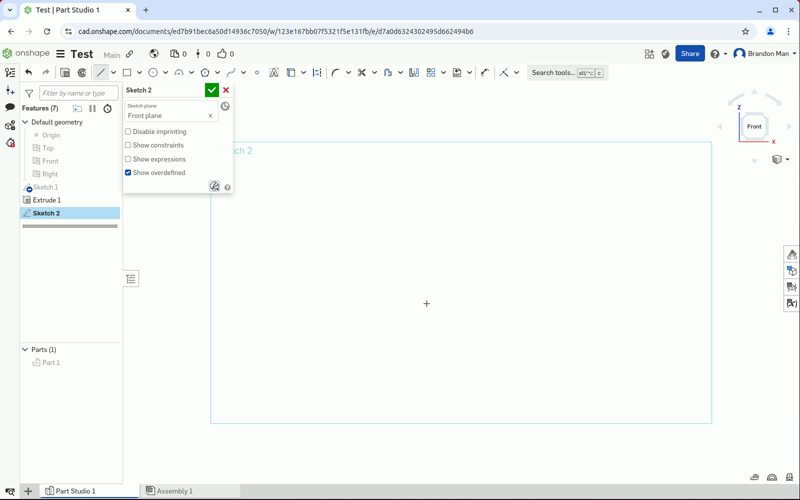
key_up(shift)
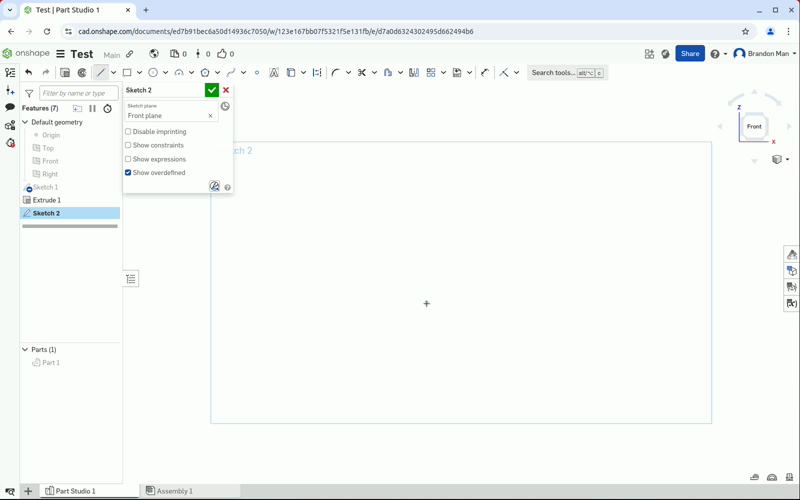
key_down(shift)
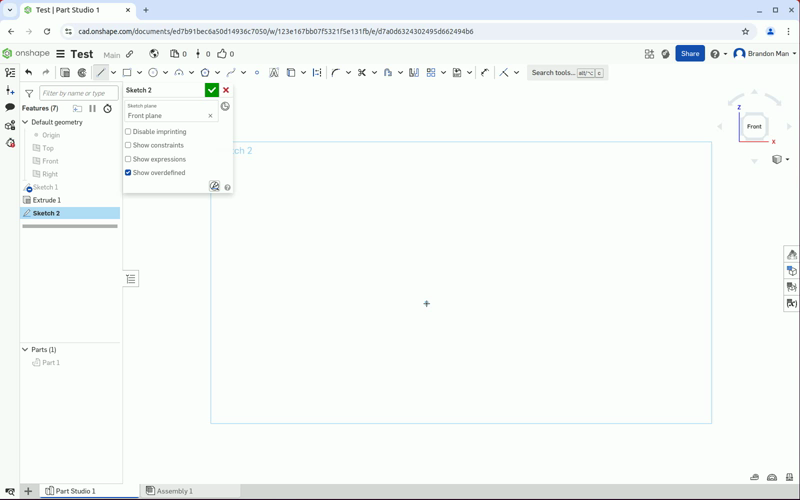
mouse_move(456, 303)
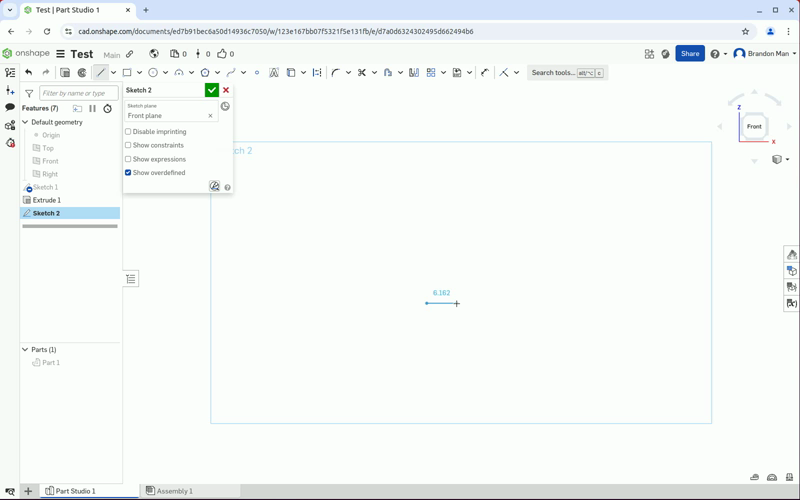
mouse_move(461, 322)
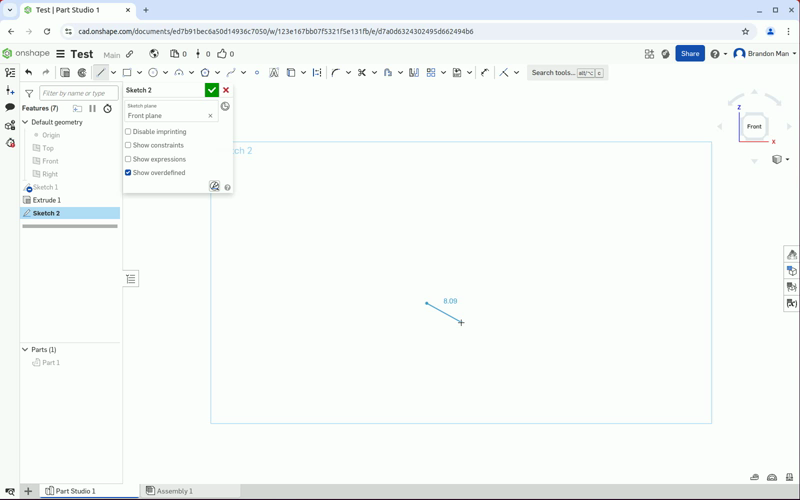
click(461, 322)
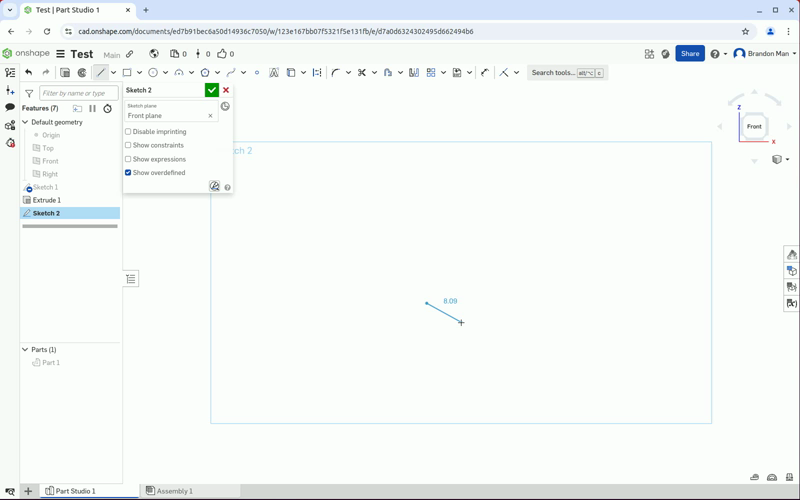
key_up(shift)
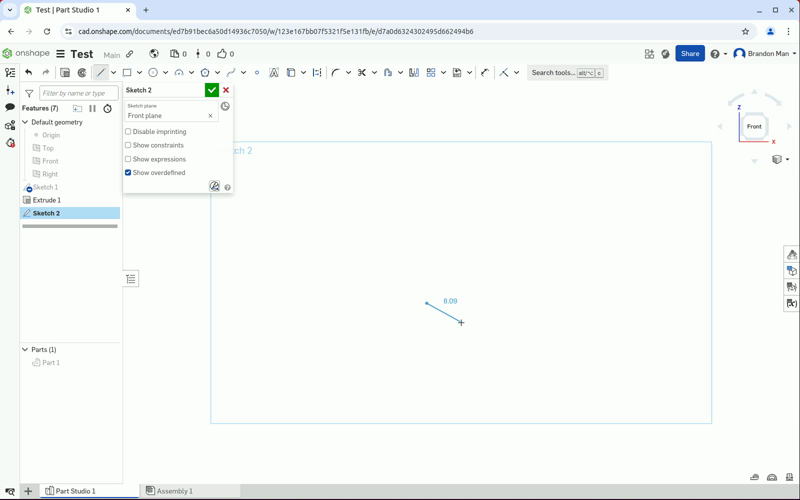
key_down(shift)
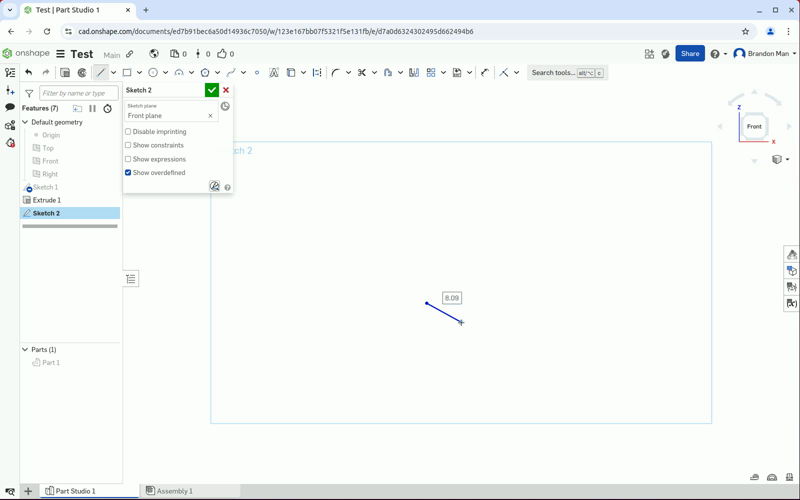
mouse_move(491, 322)
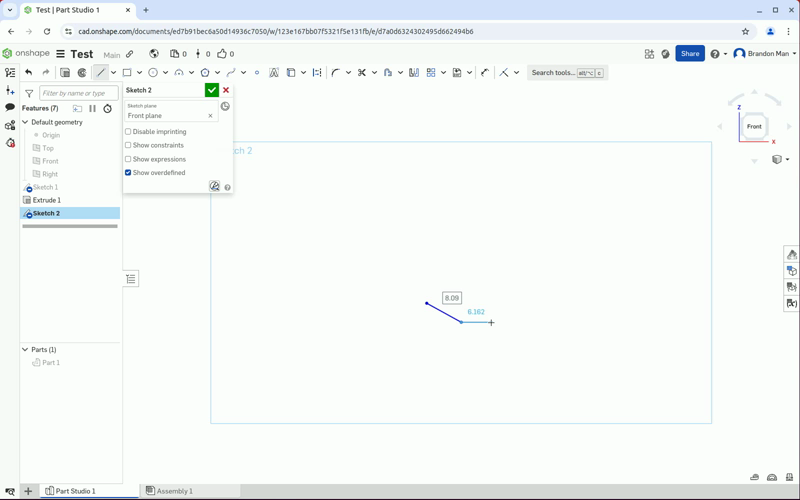
mouse_move(495, 303)
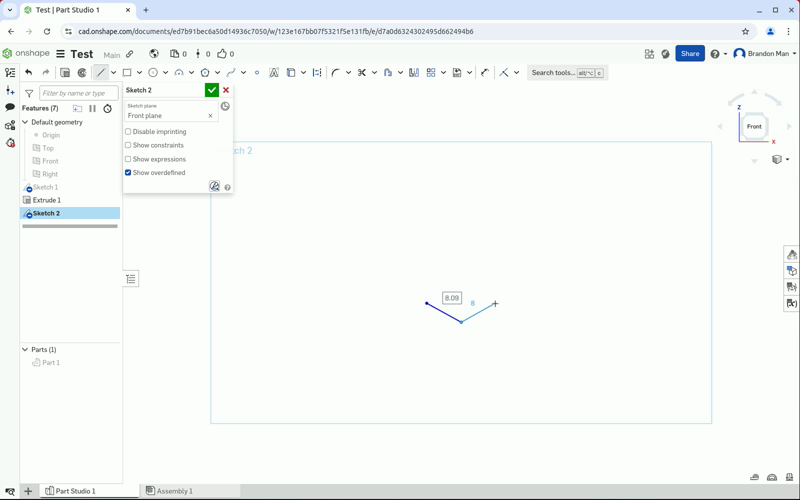
click(495, 303)
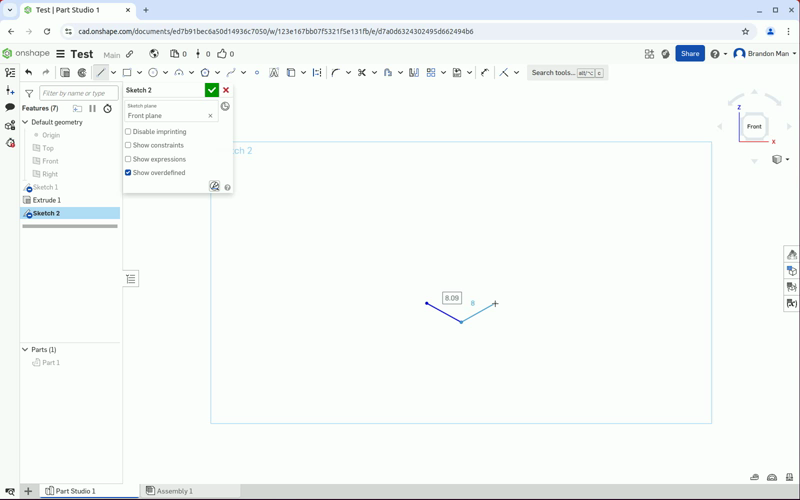
key_up(shift)
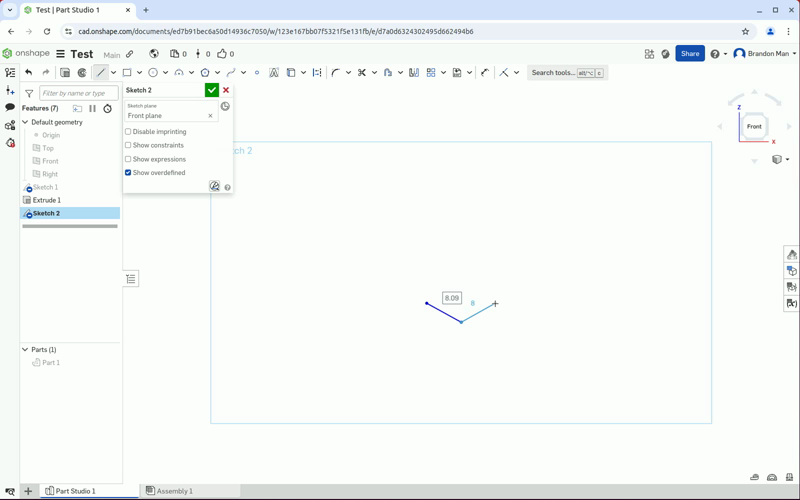
key_down(shift)
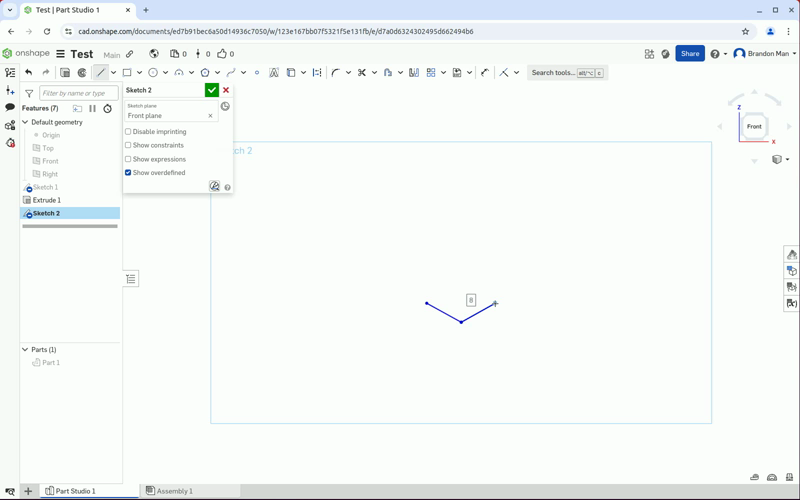
mouse_move(525, 303)
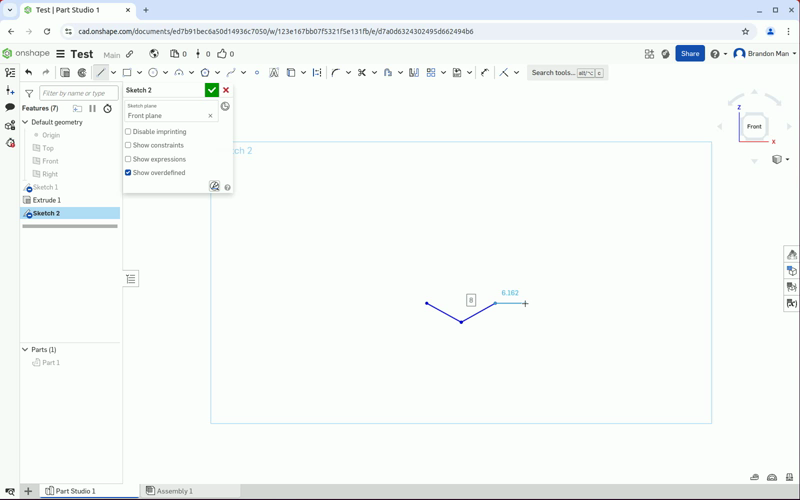
mouse_move(495, 263)
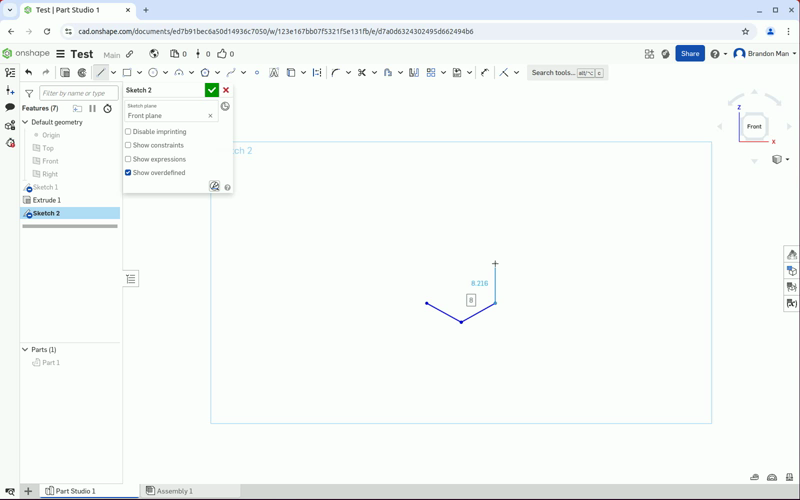
click(495, 263)
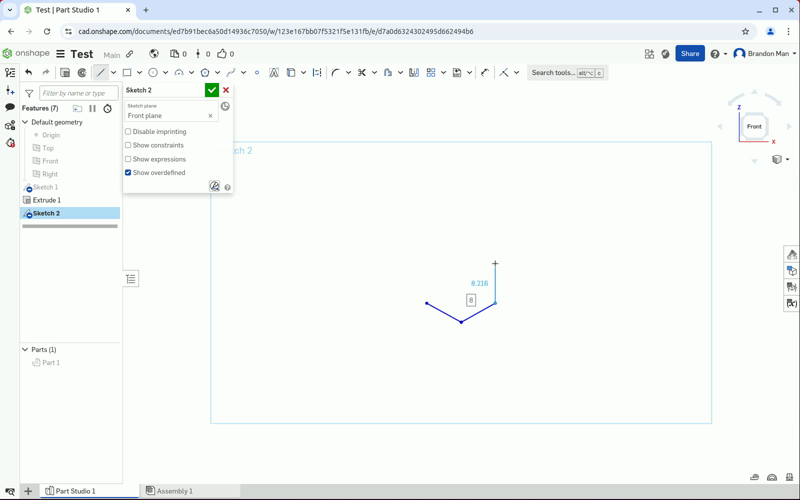
key_up(shift)
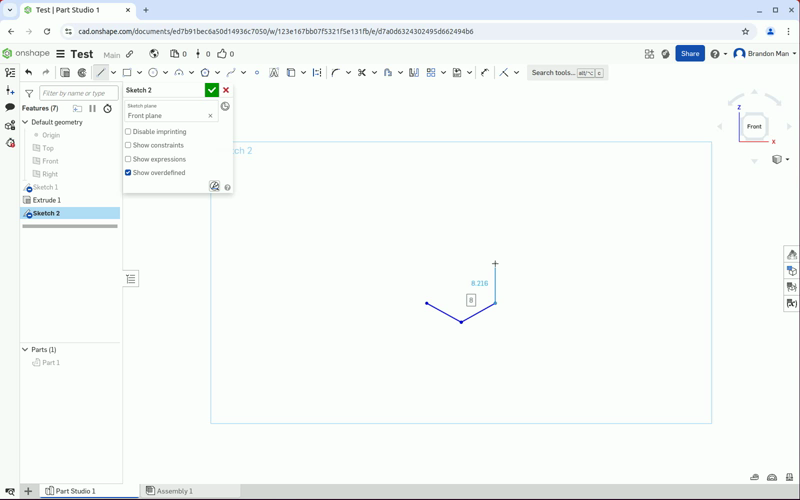
key_down(shift)
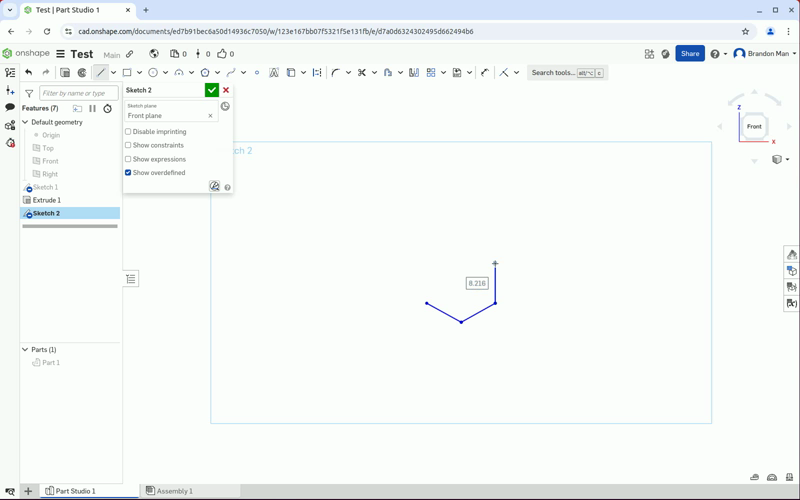
mouse_move(525, 263)
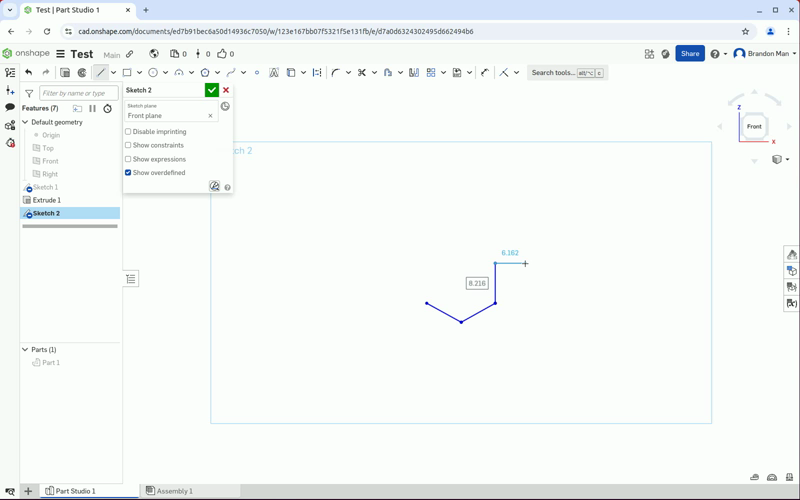
mouse_move(461, 243)
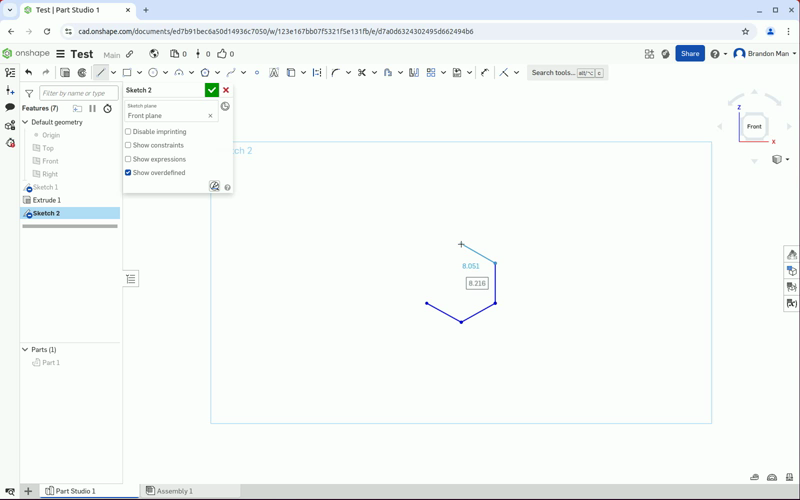
click(461, 243)
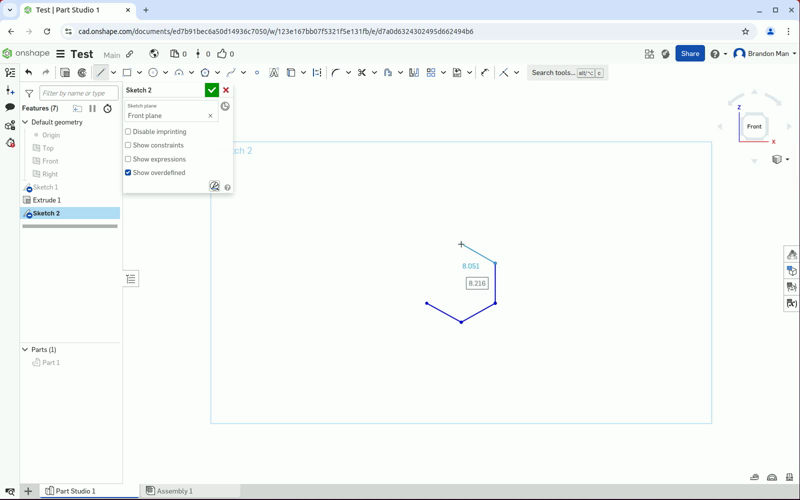
key_up(shift)
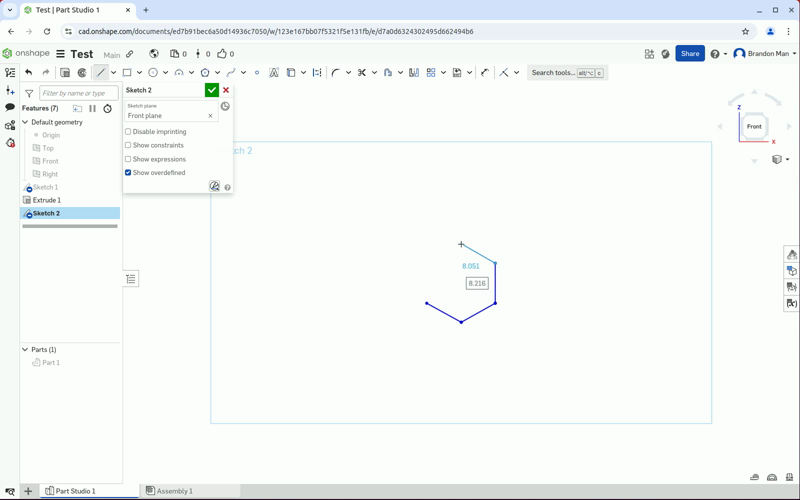
key_down(shift)
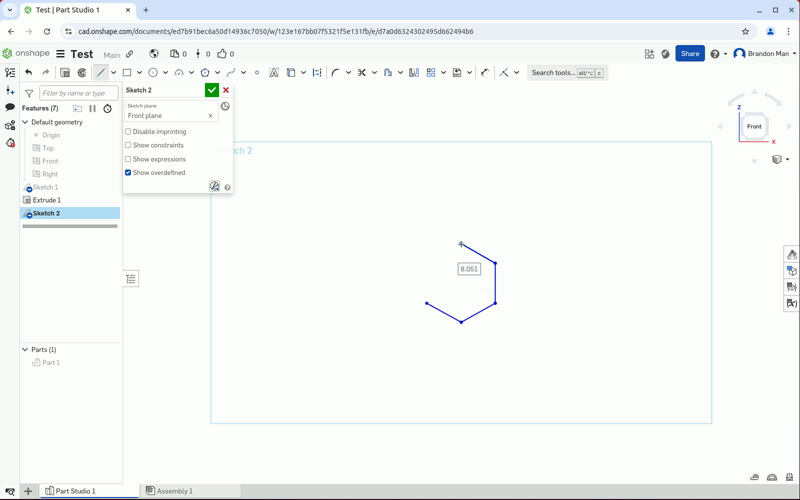
mouse_move(491, 243)
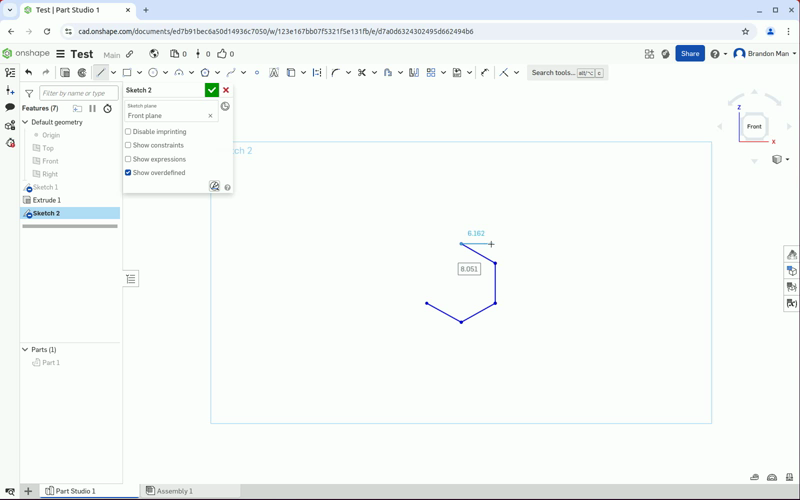
mouse_move(426, 263)
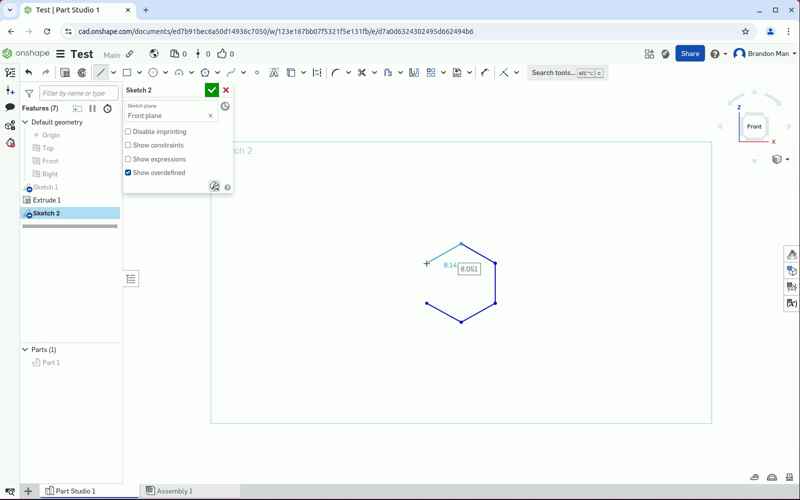
click(426, 263)
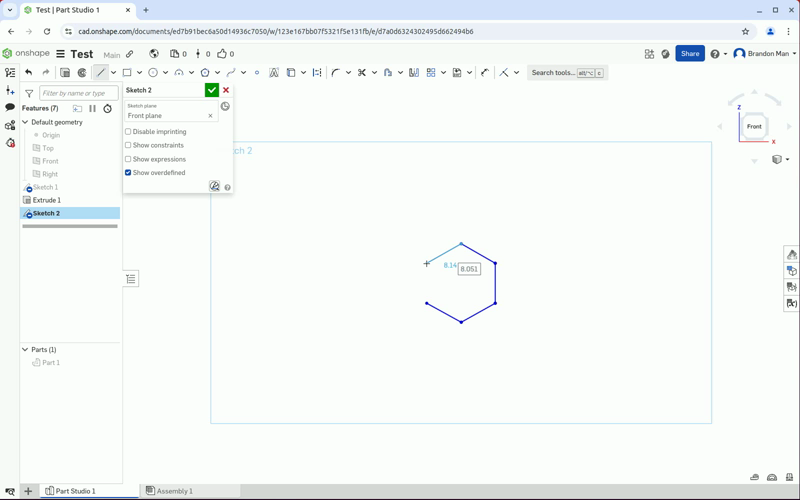
key_up(shift)
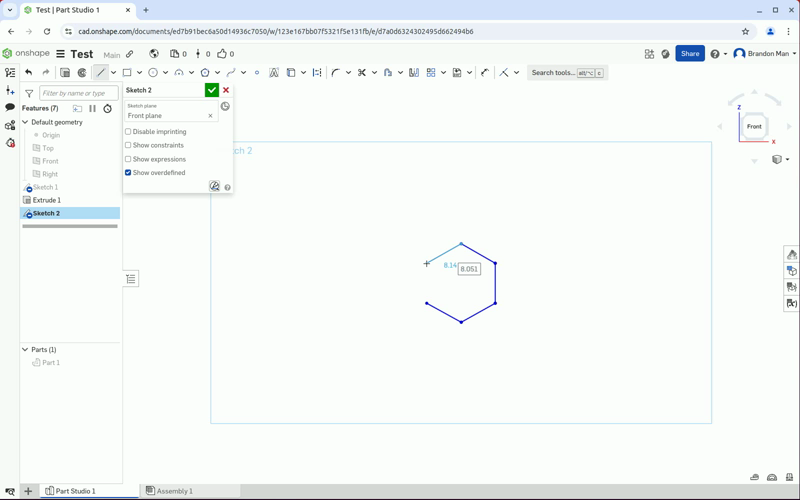
mouse_move(456, 263)
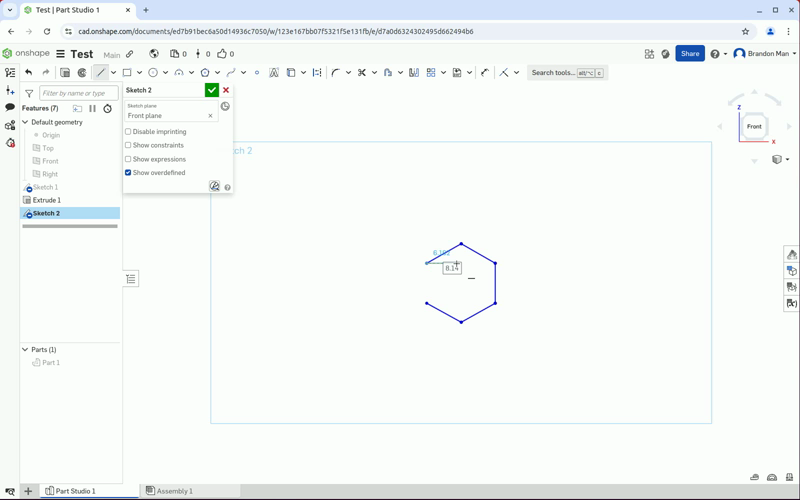
key_down(shift)
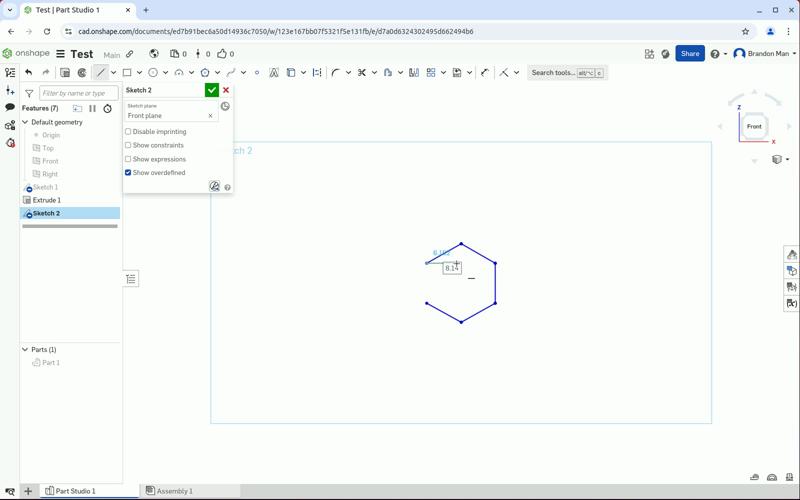
mouse_move(426, 303)
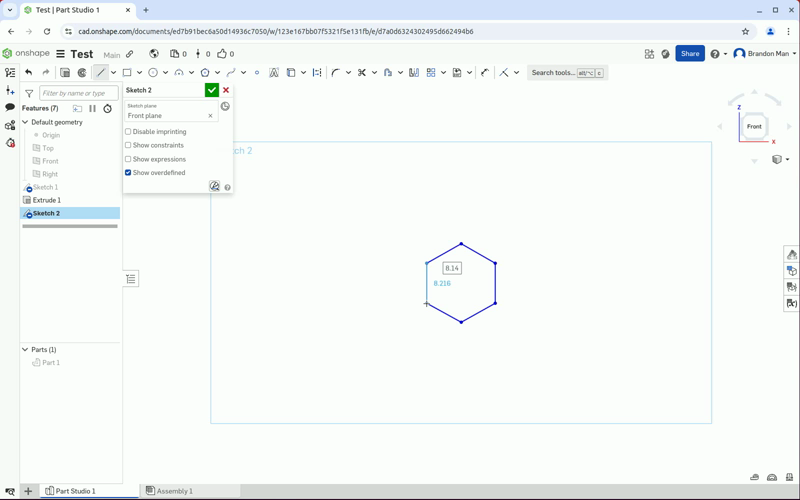
key_up(shift)
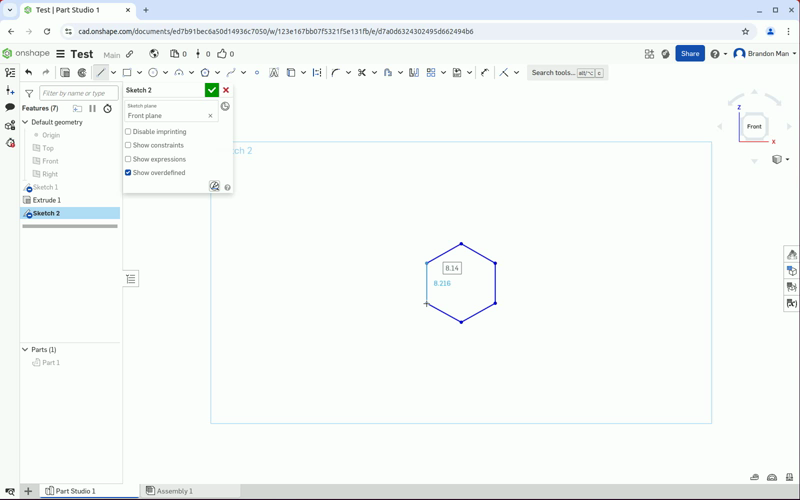
click(426, 303)
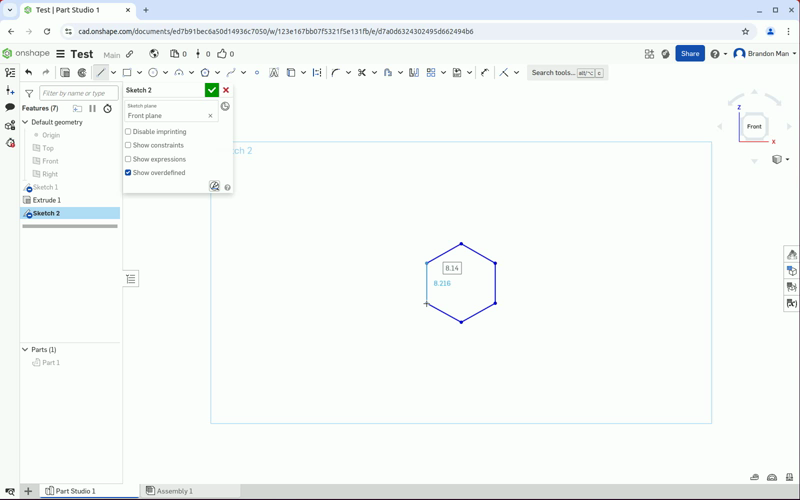
key(esc)
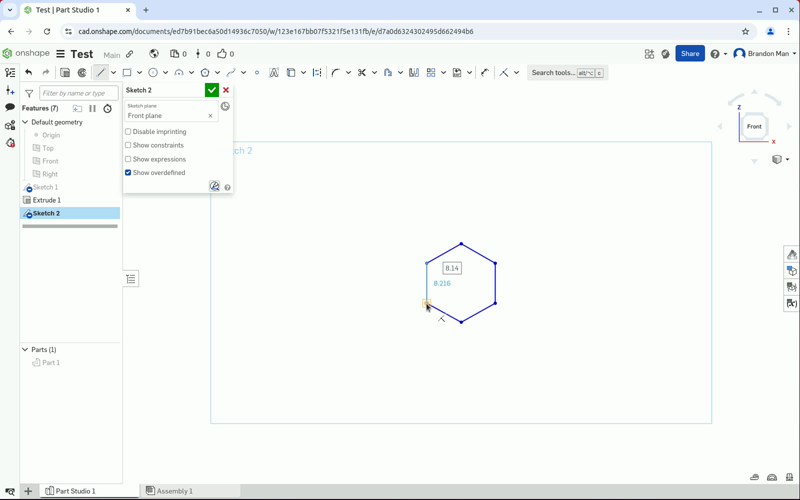
key(c)
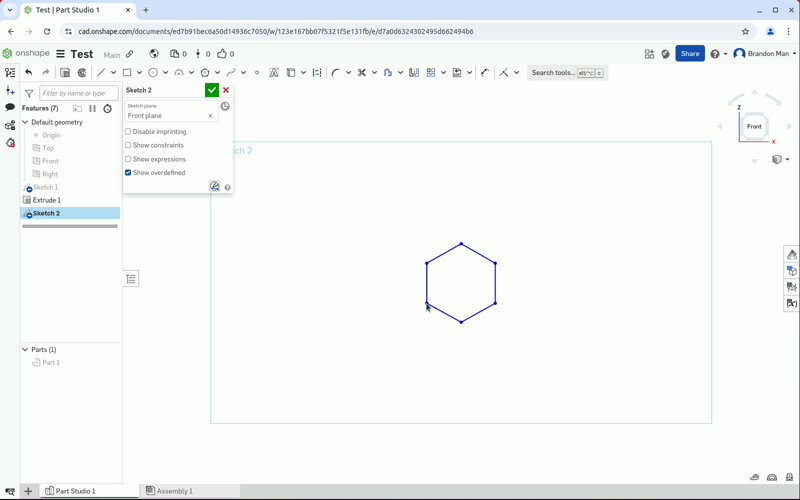
key_down(shift)
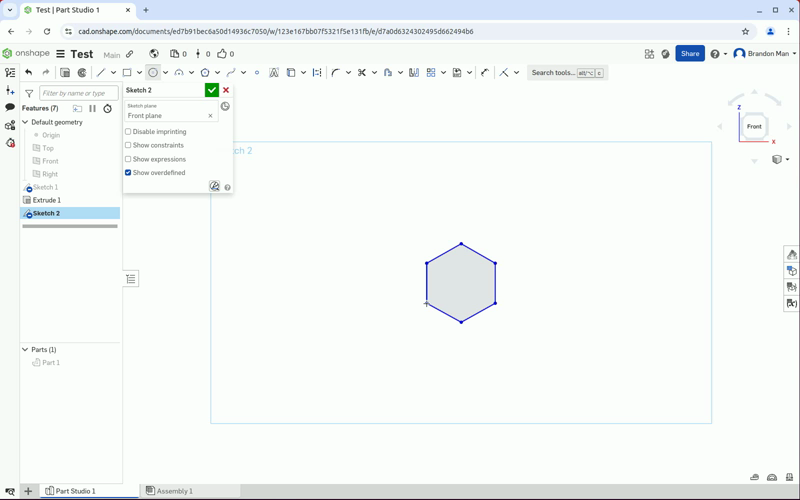
mouse_move(461, 283)
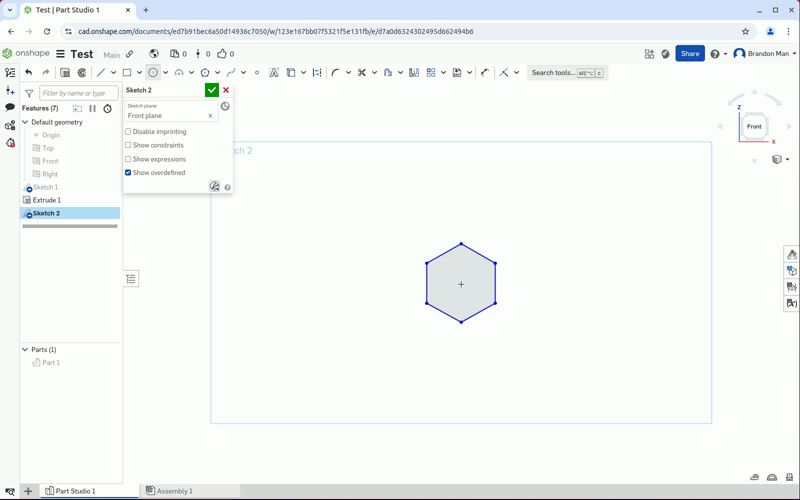
click(461, 283)
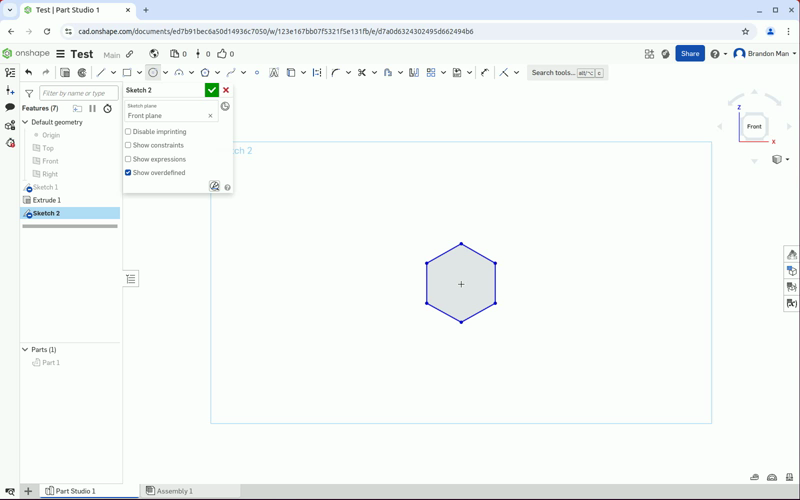
key_up(shift)
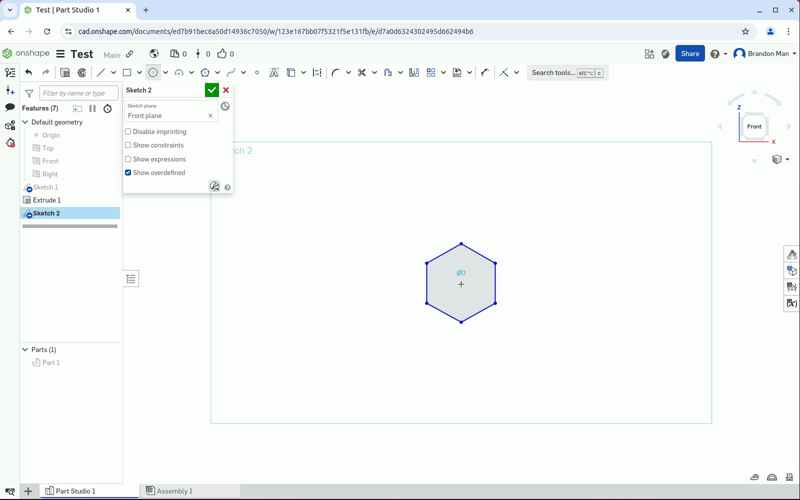
mouse_move(486, 283)
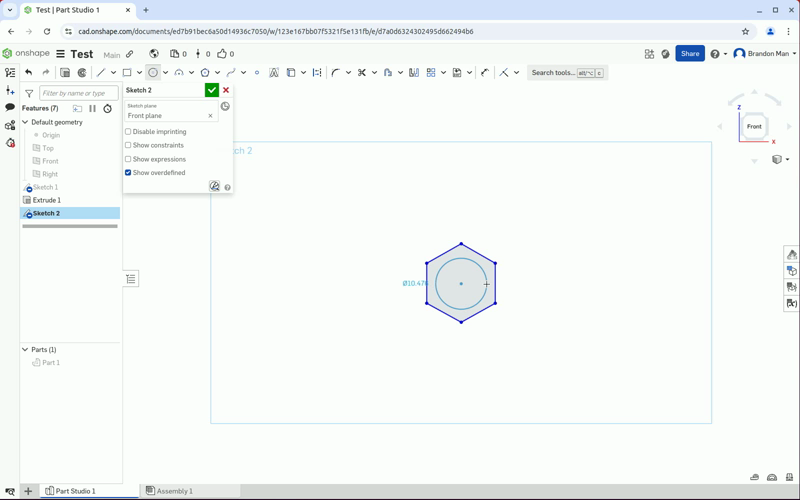
click(486, 283)
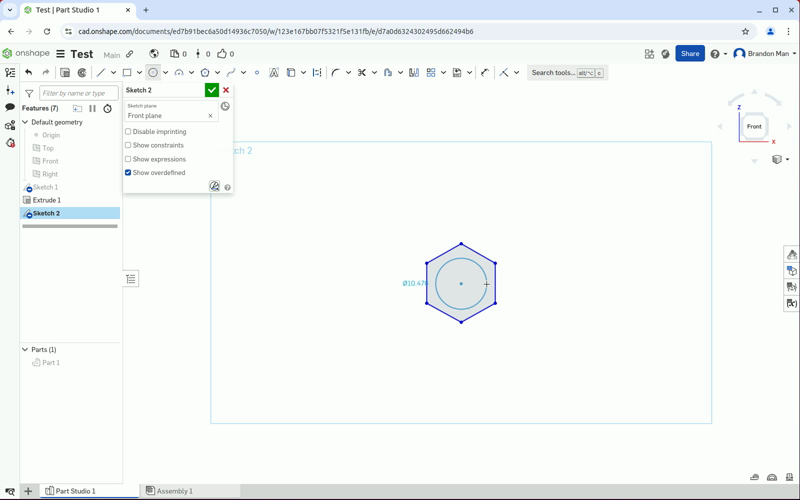
key(esc)
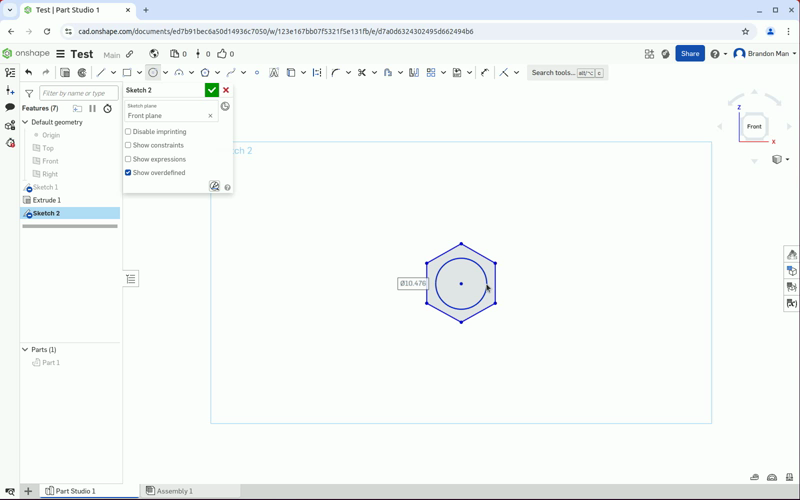
mouse_move(487, 262)
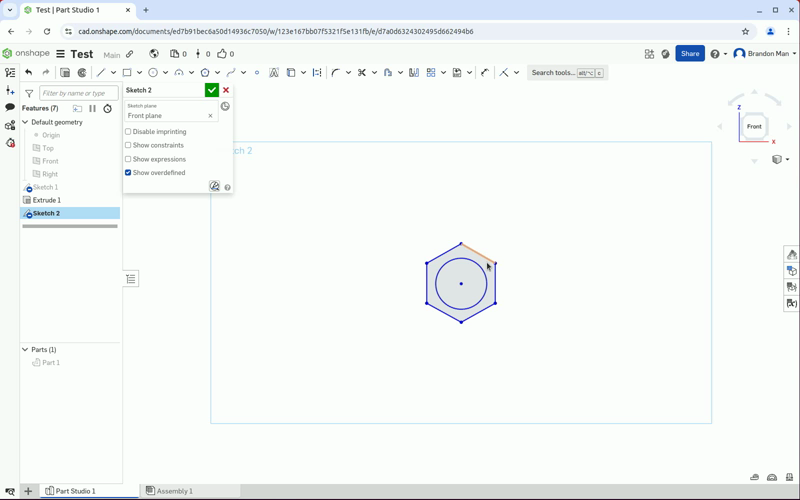
click(487, 262)
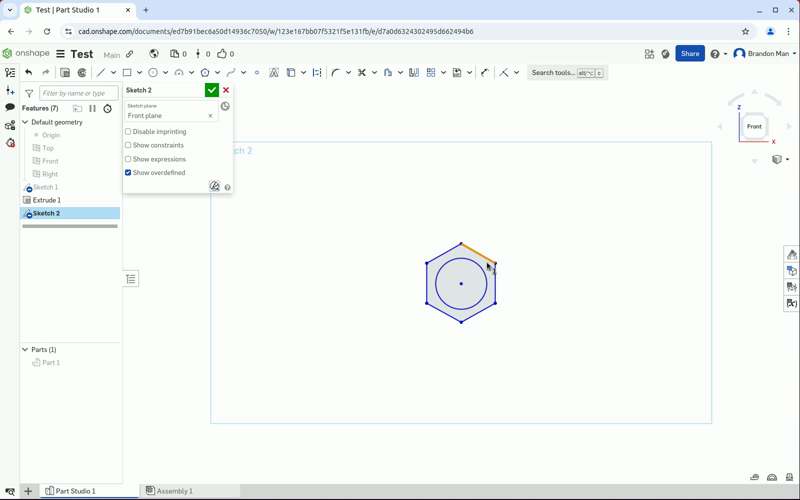
mouse_move(73, 352)
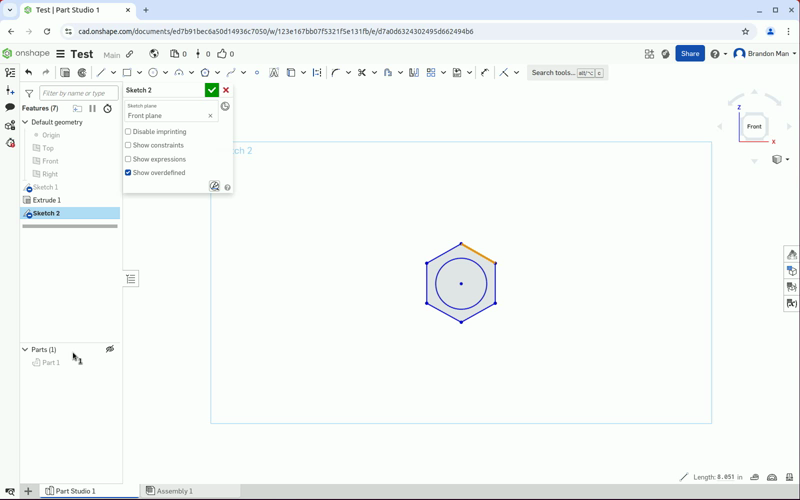
key(shift+y)
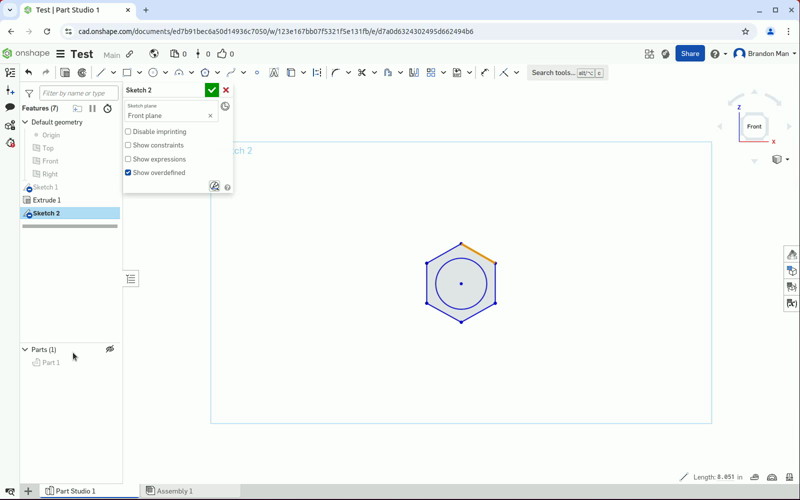
key(shift+e)
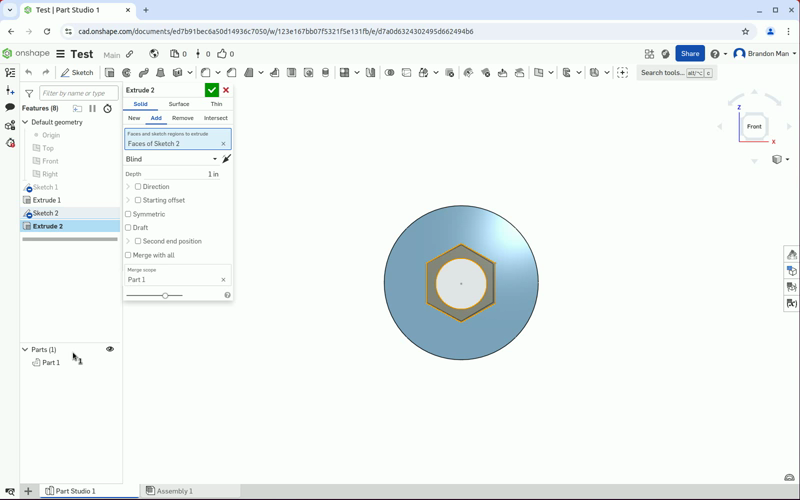
mouse_move(143, 106)
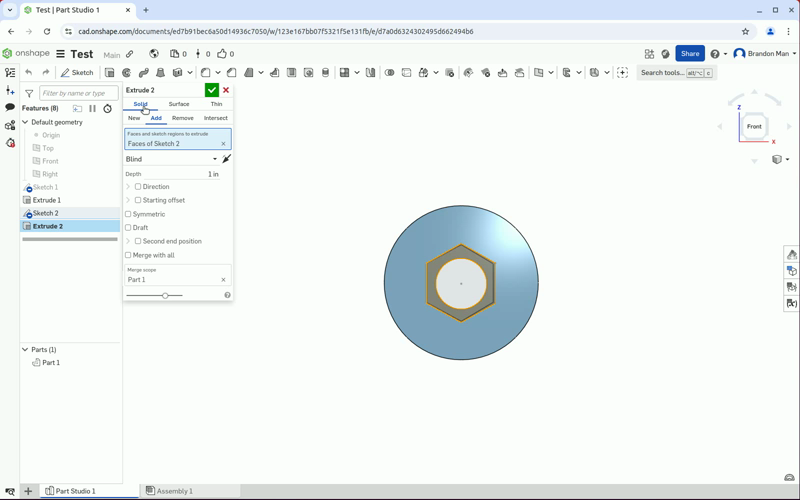
click(143, 106)
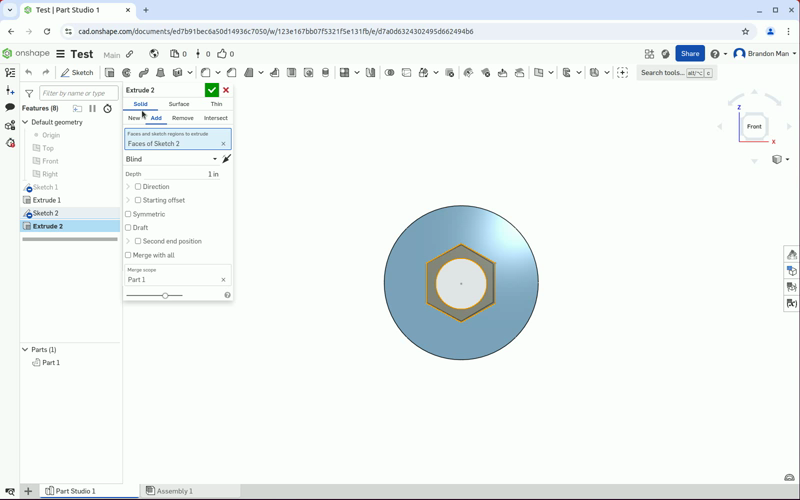
mouse_move(137, 120)
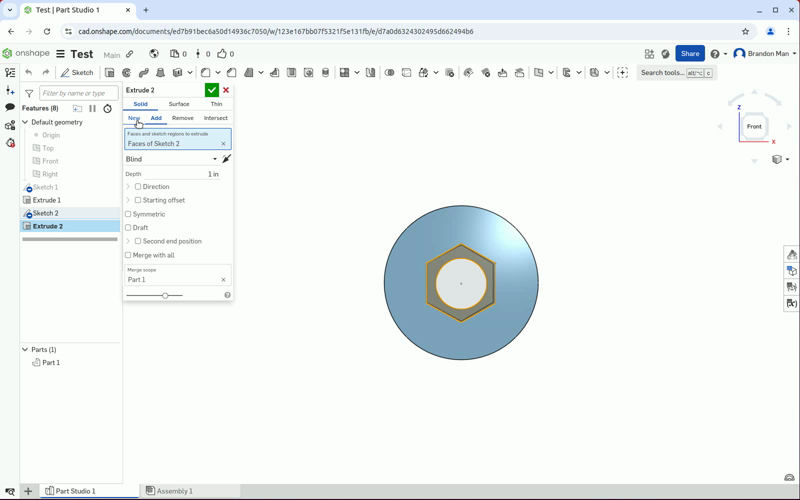
click(137, 120)
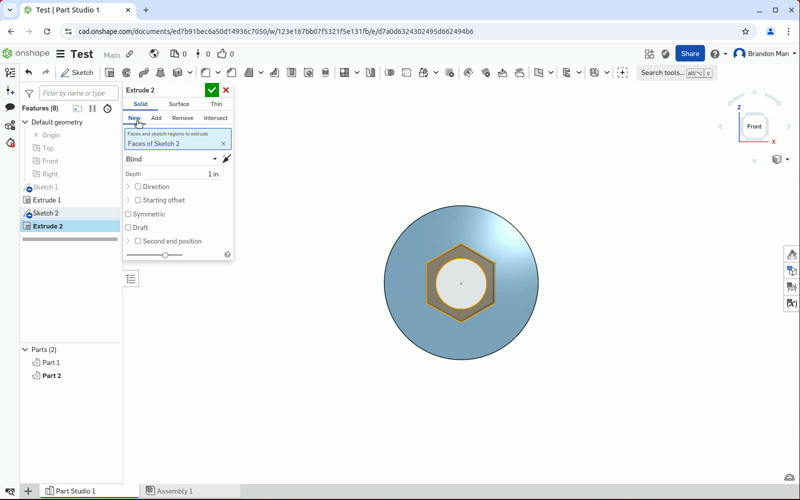
key(tab, 4)
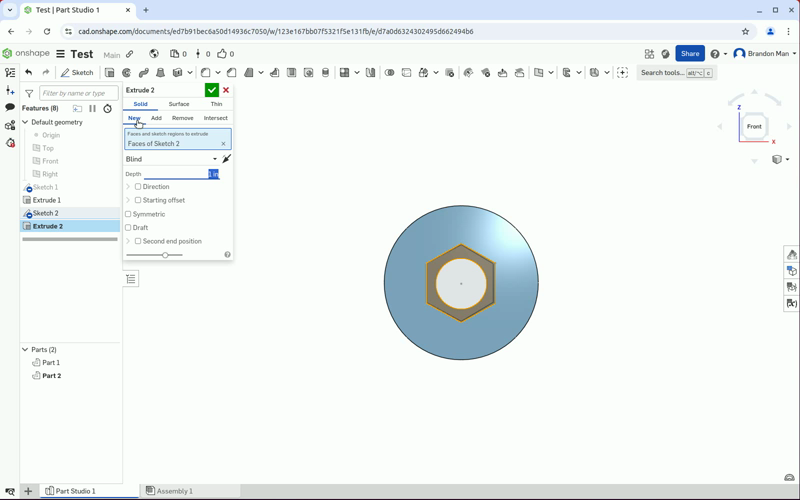
text(23.108)
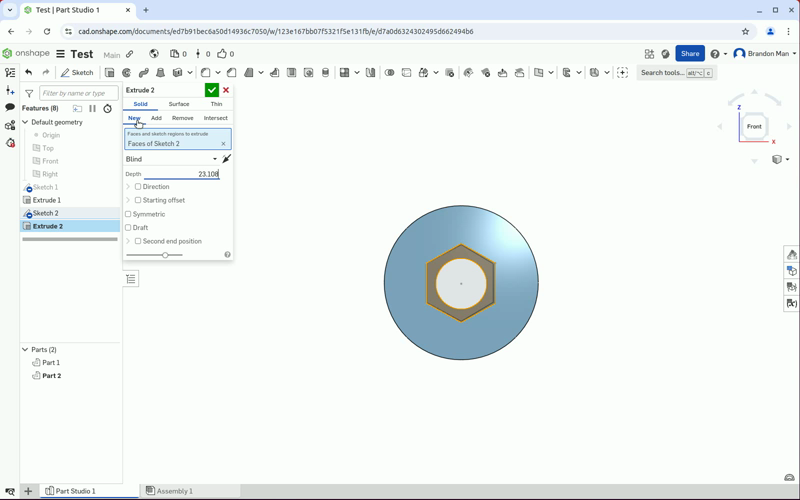
key(enter)
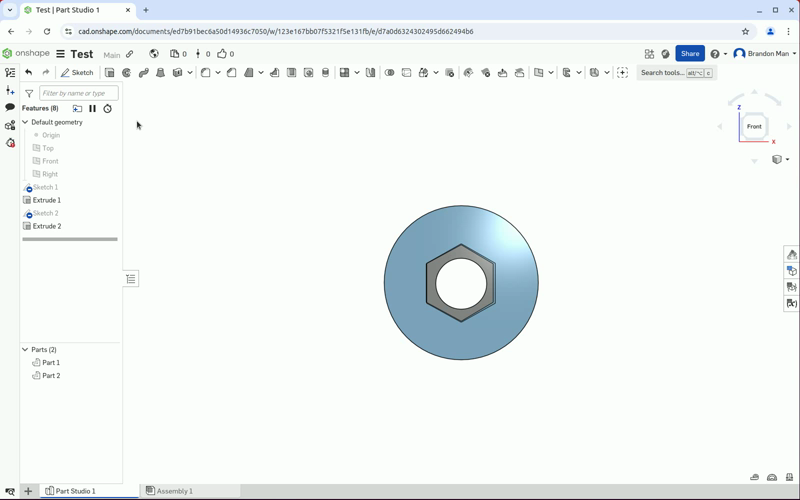
key(shift+h)
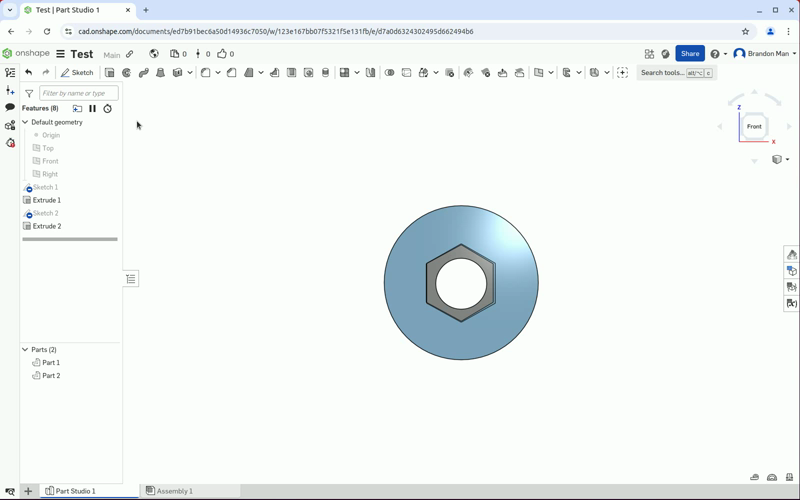
key(shift+h)
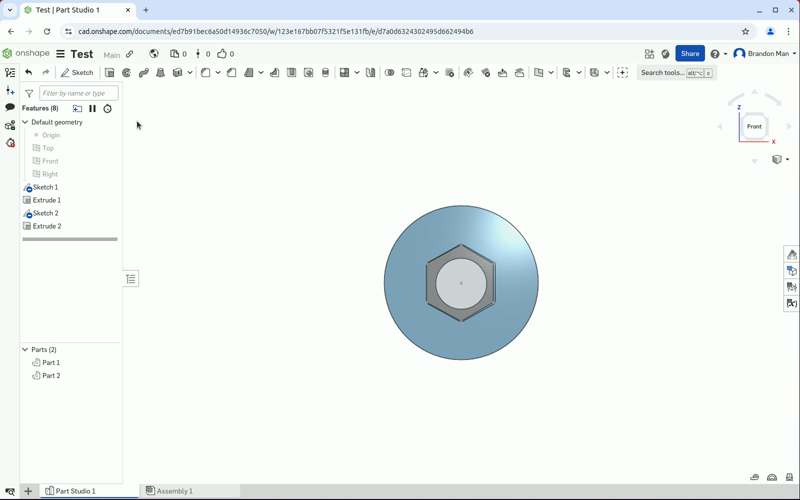
key(shift+7)
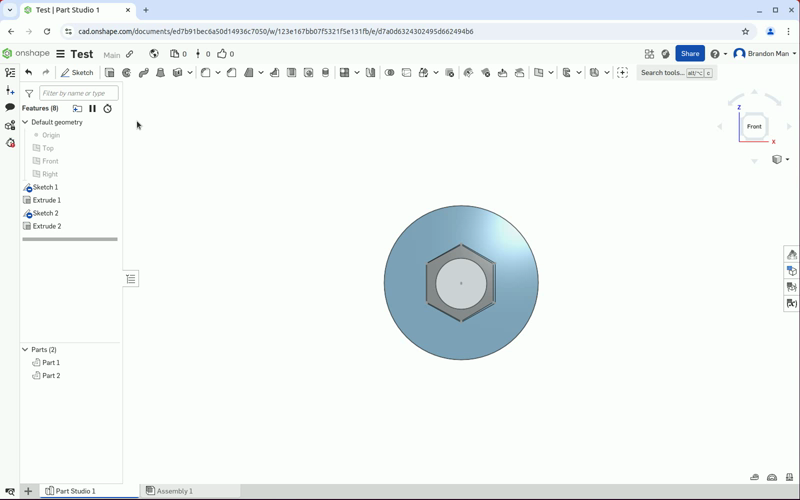
key(left, 2)
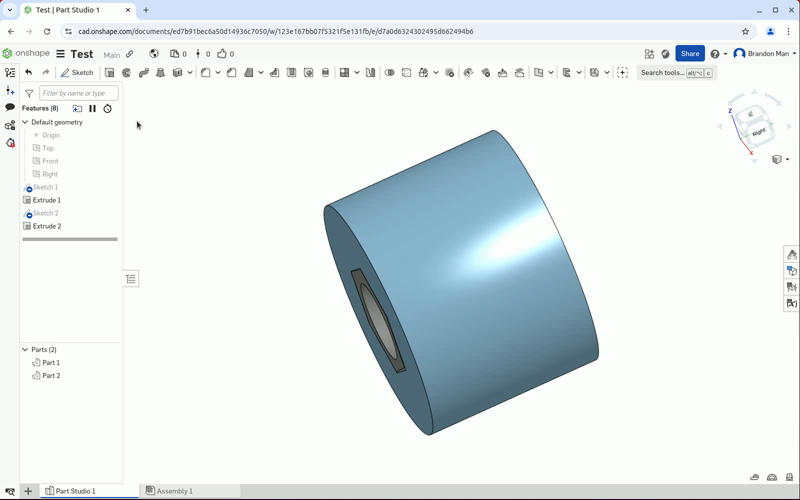
key(down, 2)
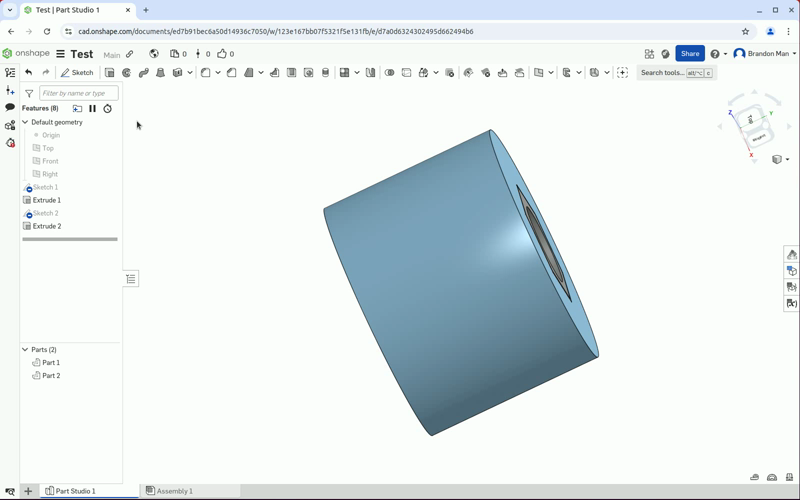
key(up, 2)
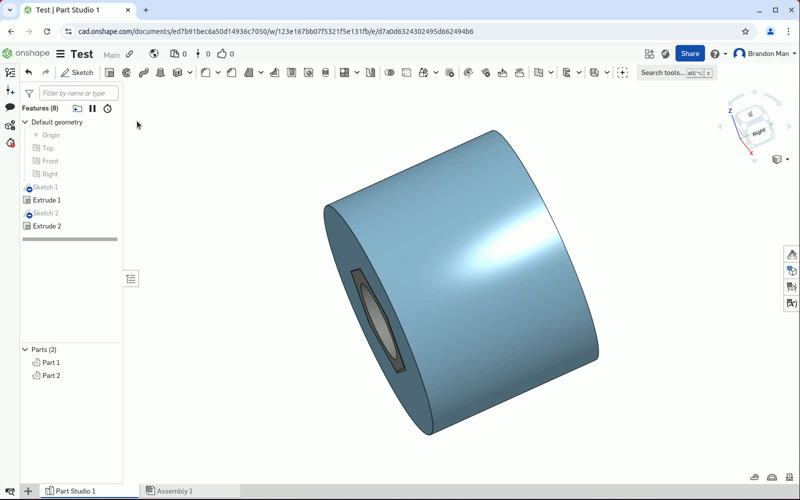
key(right, 2)
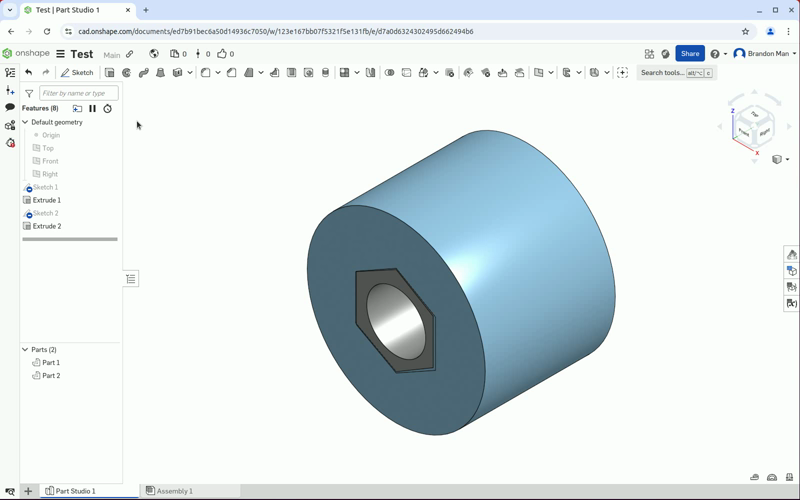
mouse_move(73, 189)
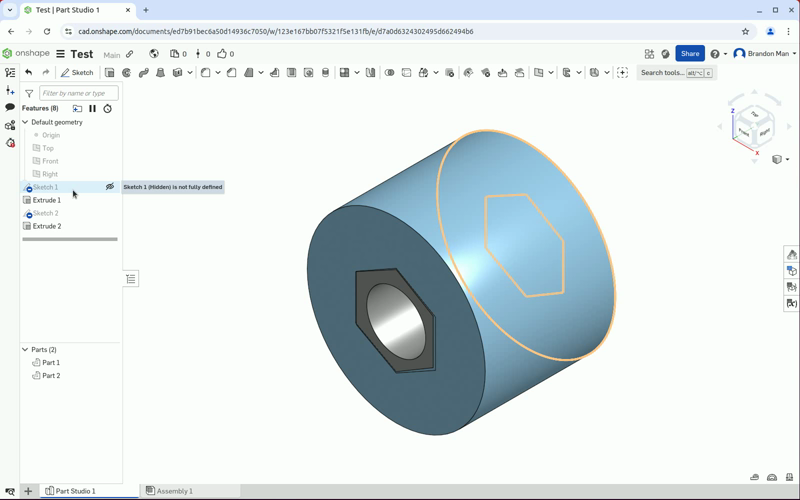
click(73, 189)